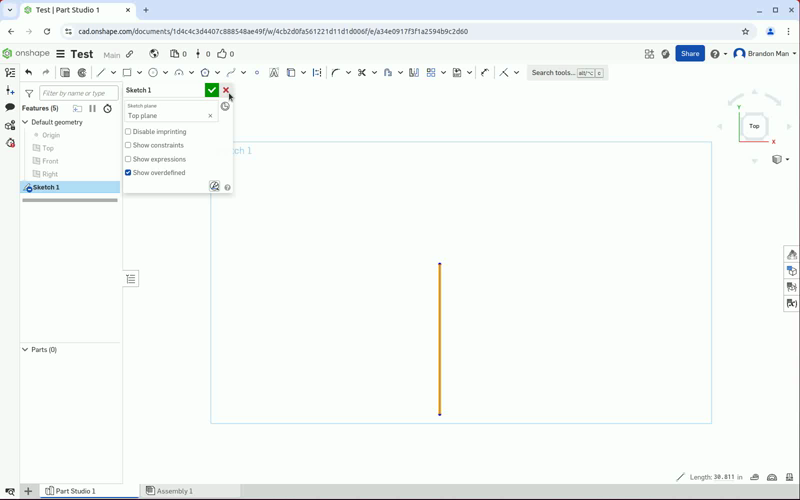
key(shift+h)
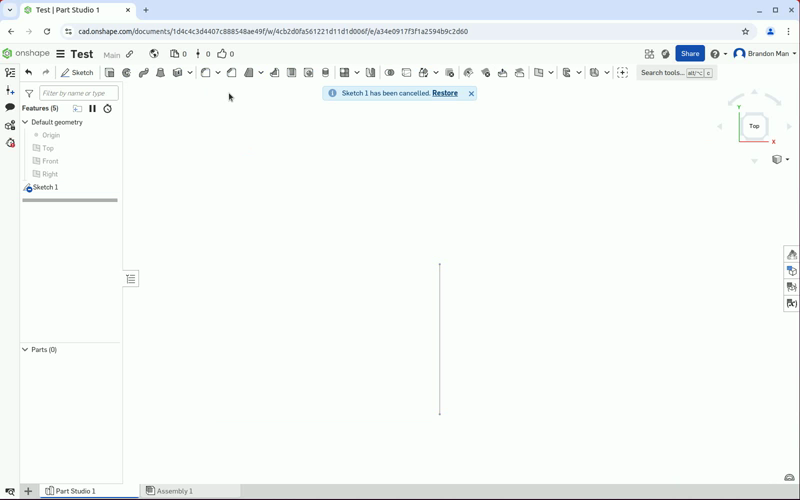
key(shift+s)
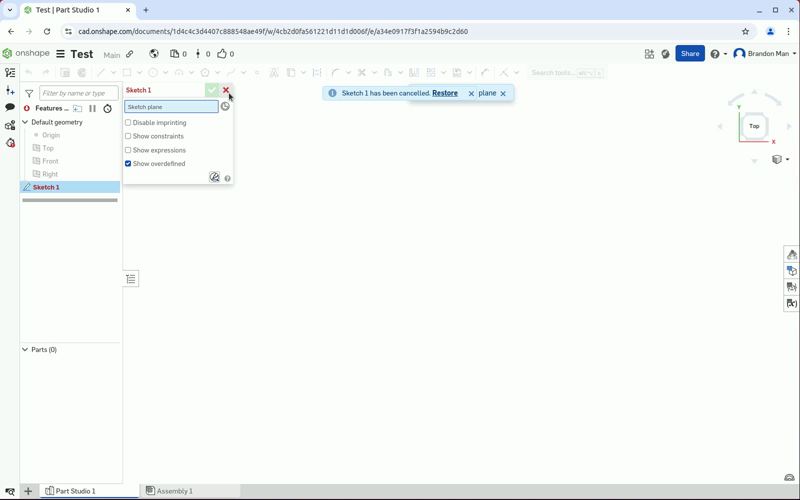
mouse_move(73, 150)
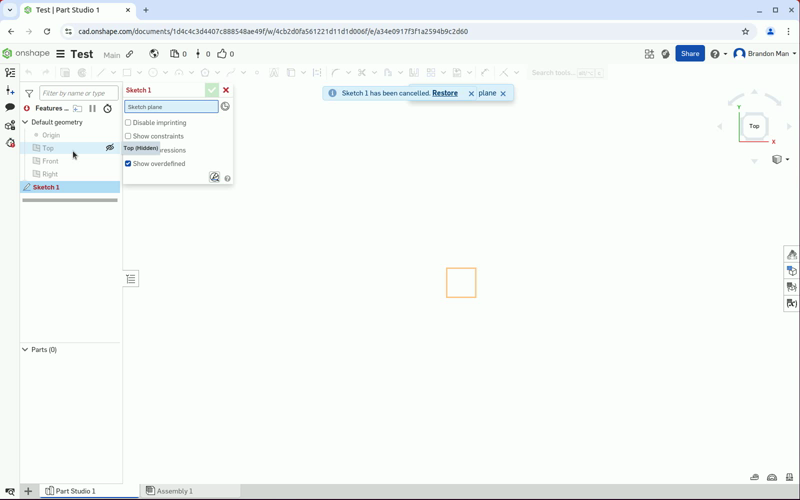
click(73, 150)
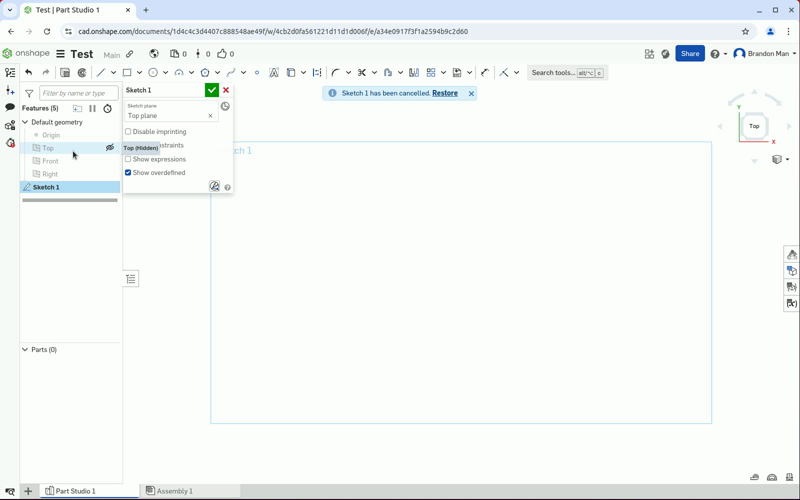
mouse_move(73, 352)
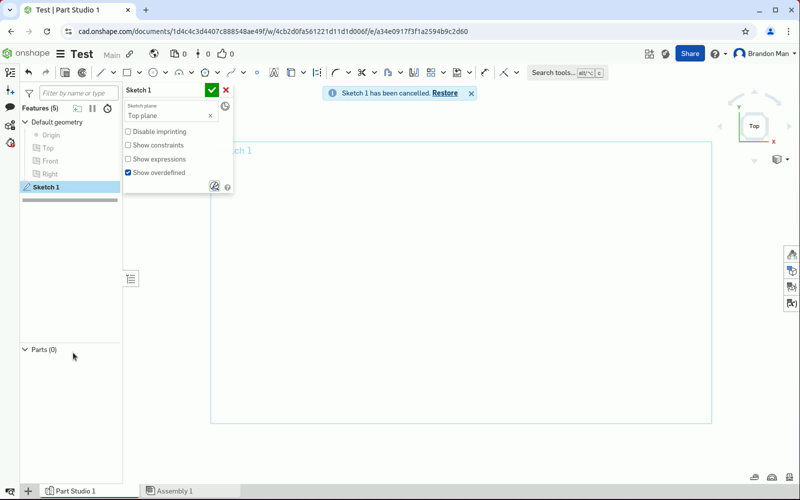
key(y)
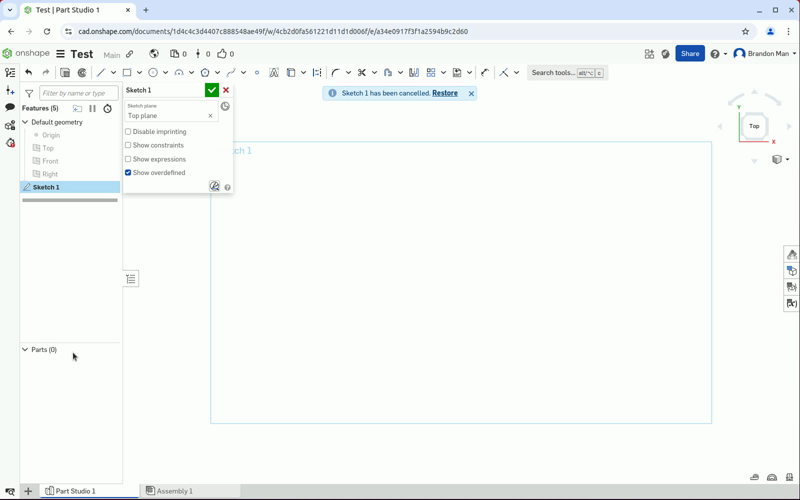
key(a)
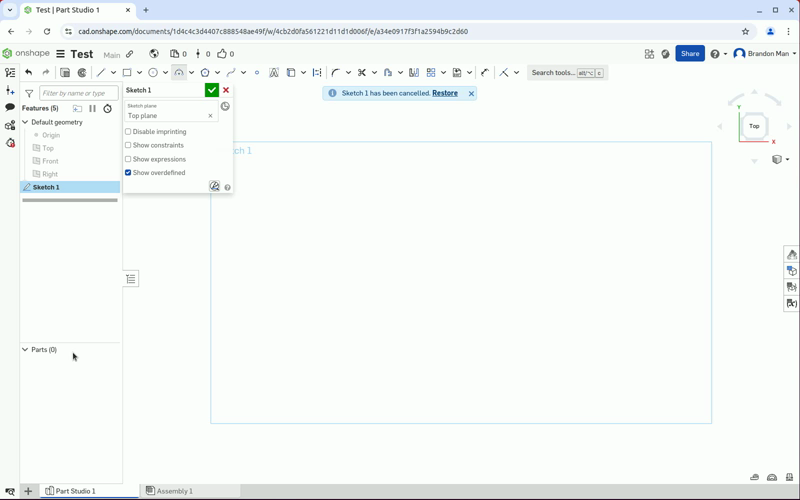
key_down(shift)
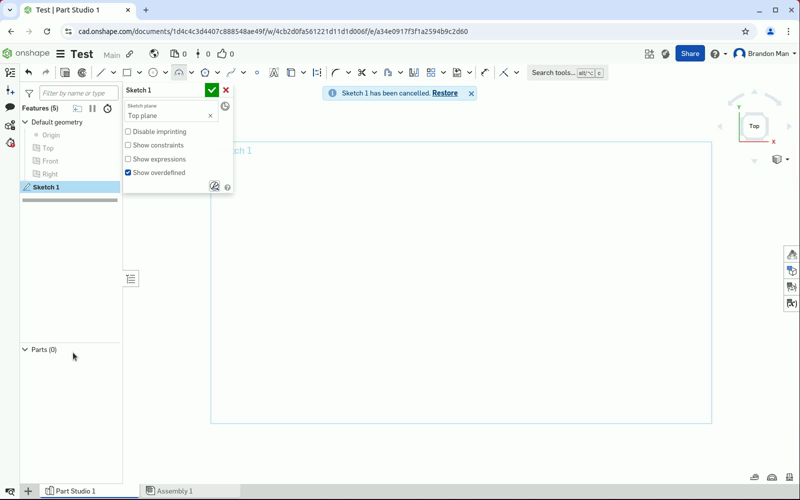
mouse_move(401, 211)
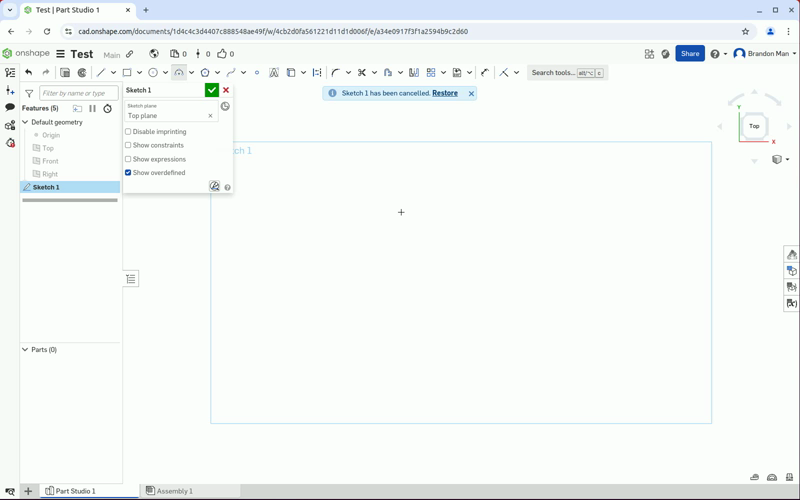
click(401, 211)
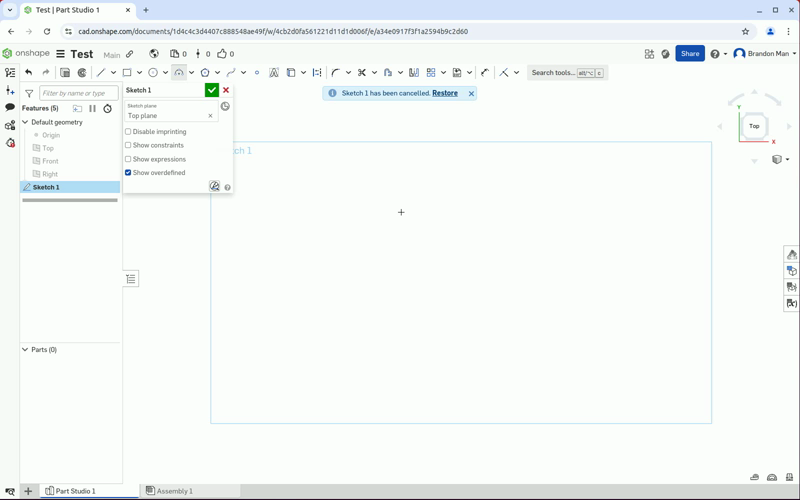
key_up(shift)
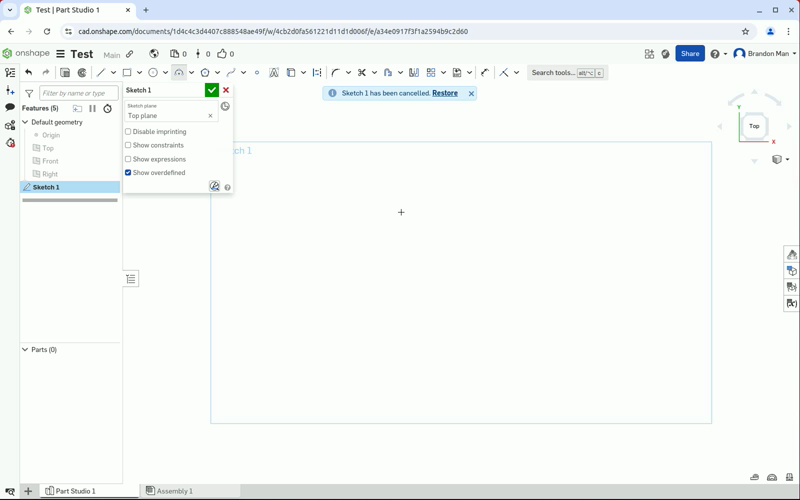
key_down(shift)
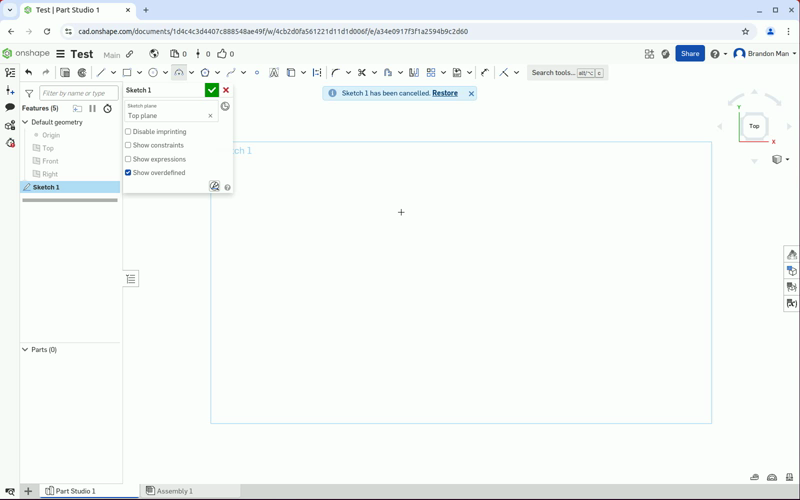
mouse_move(427, 369)
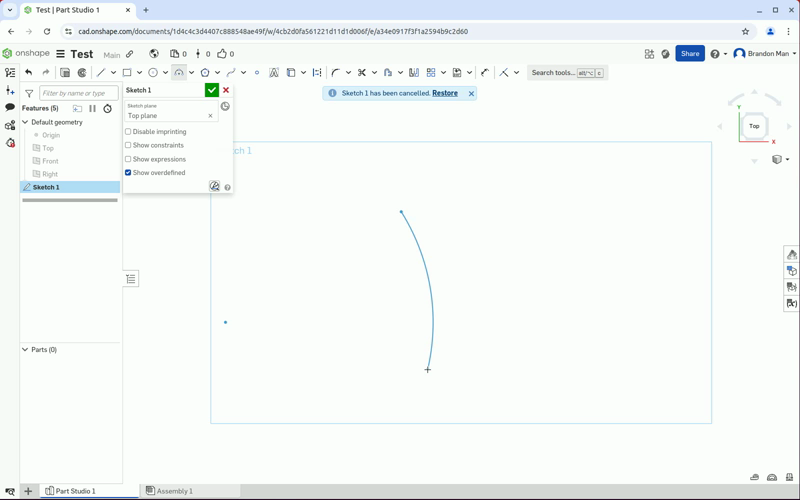
click(427, 369)
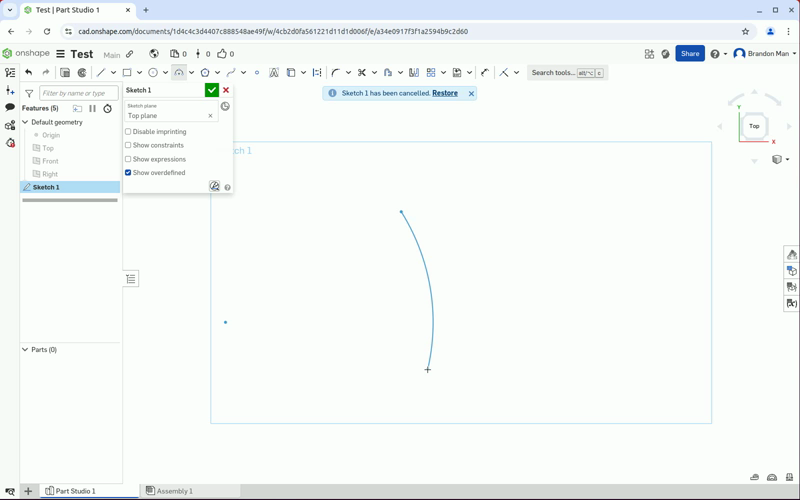
mouse_move(349, 301)
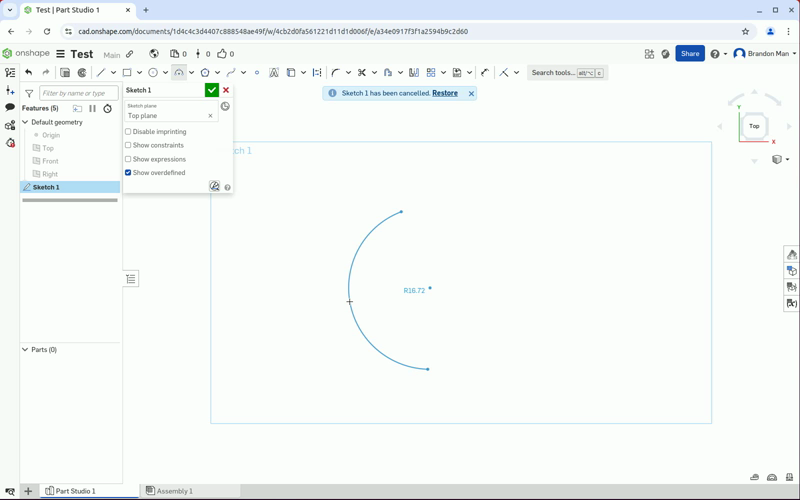
click(349, 301)
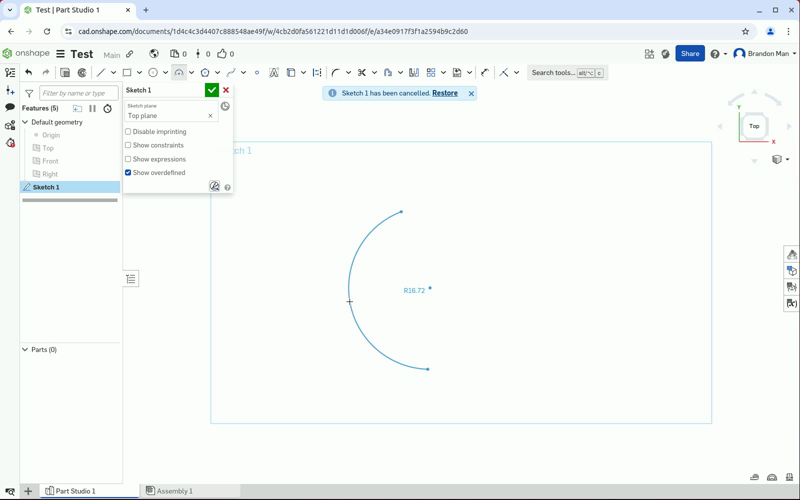
key_up(shift)
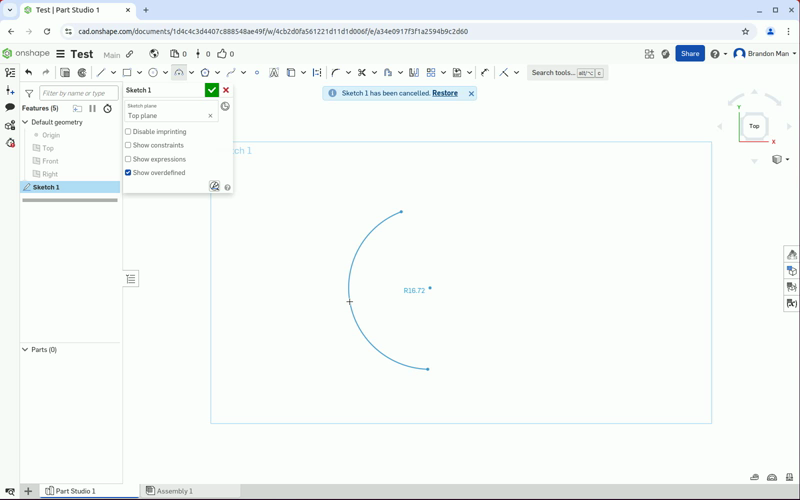
key(esc)
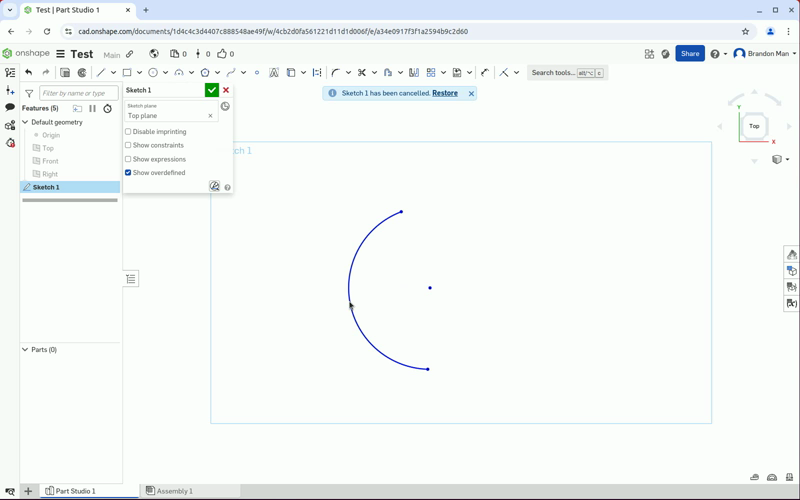
key(l)
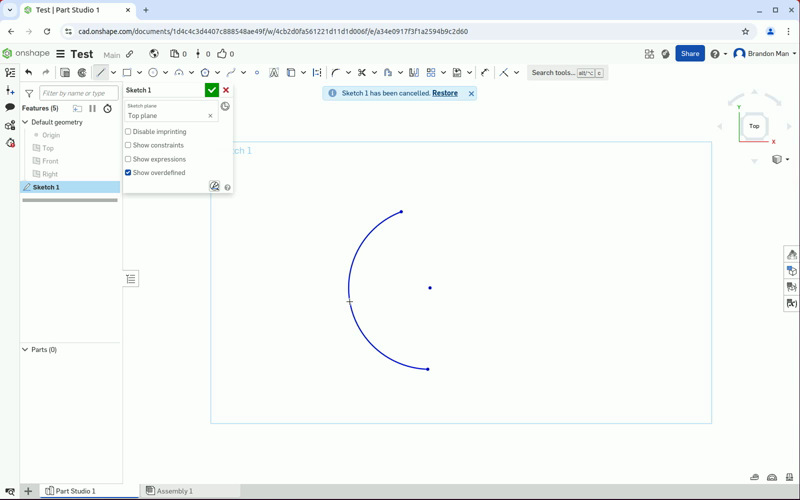
mouse_move(427, 369)
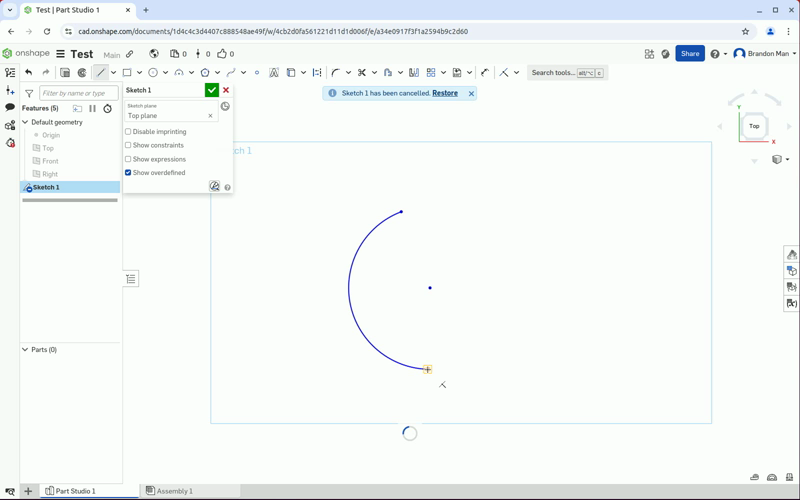
click(427, 369)
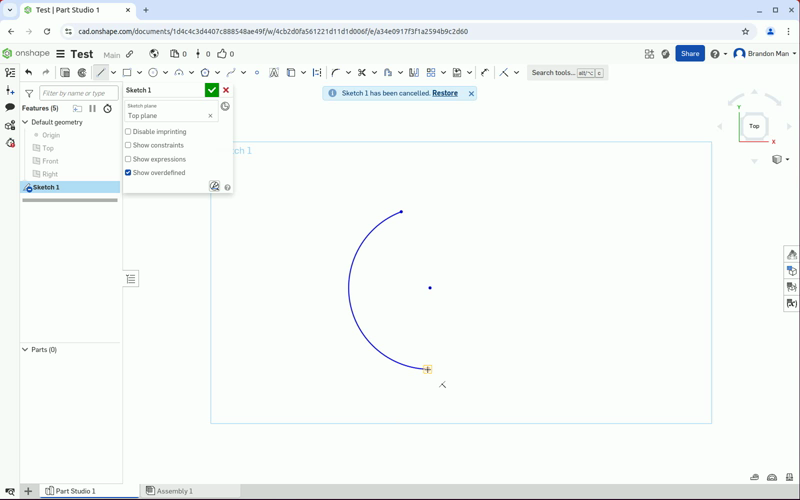
key_down(shift)
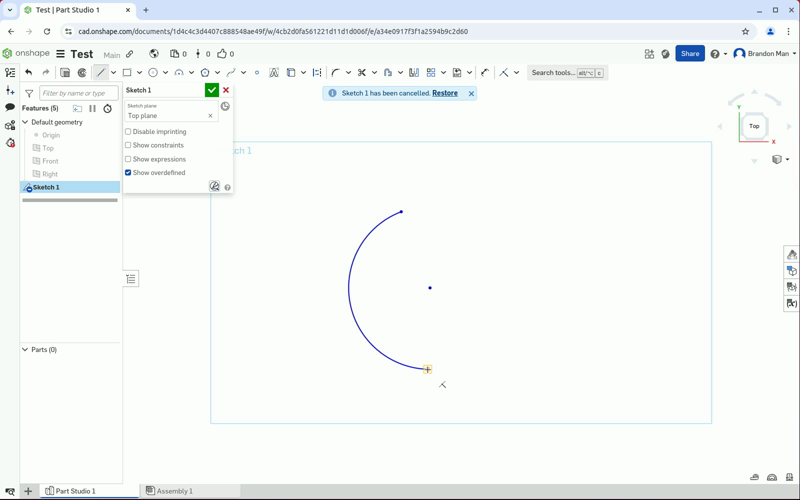
mouse_move(457, 369)
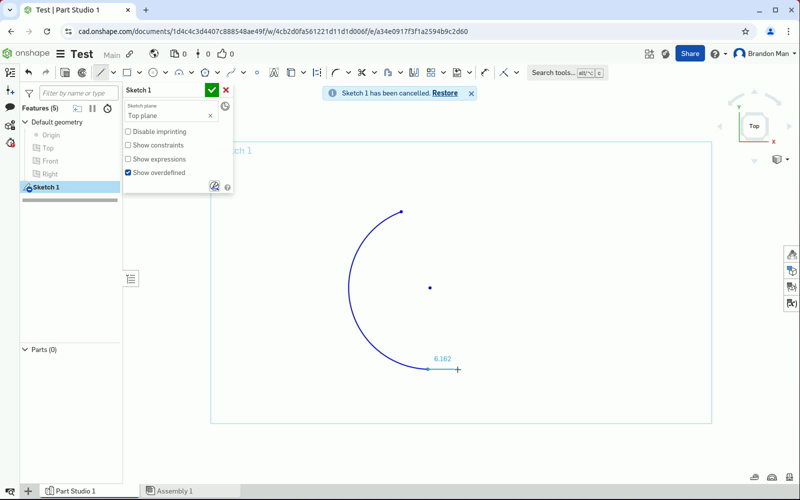
mouse_move(427, 362)
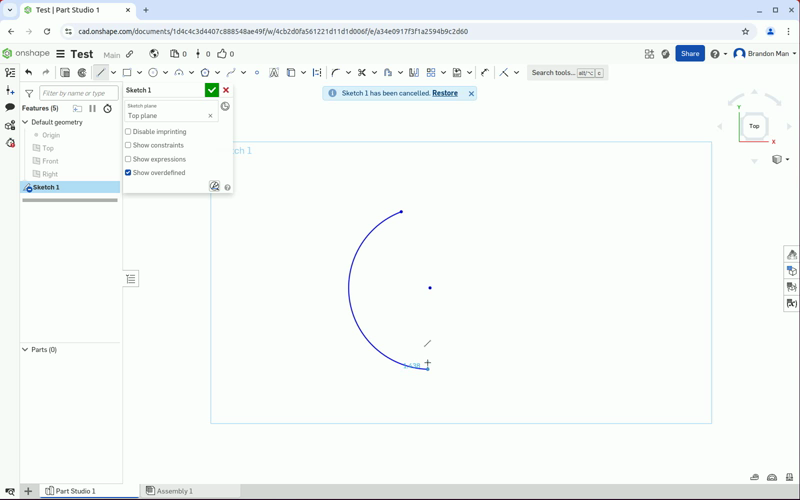
scroll(6)
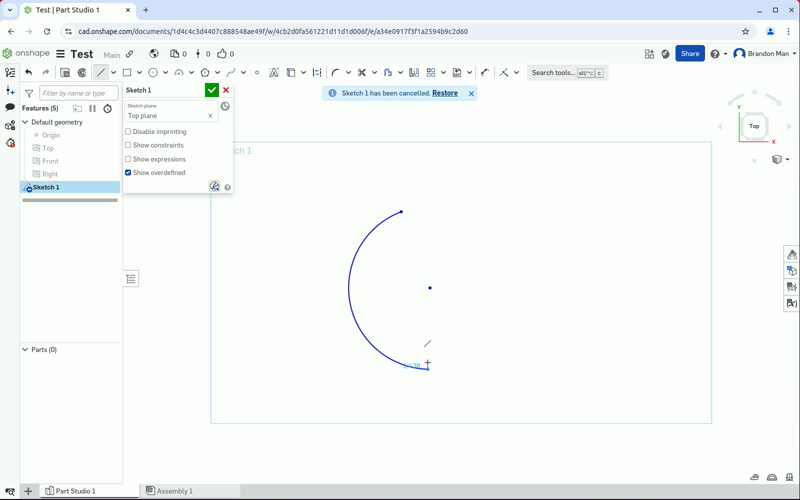
scroll(6)
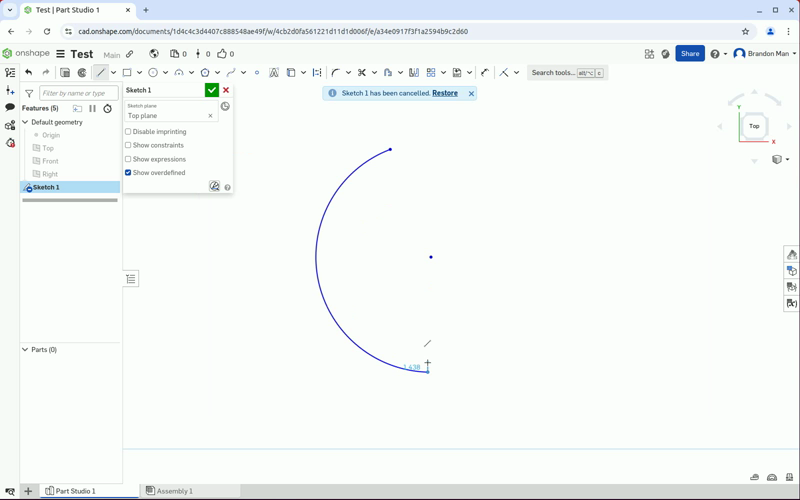
scroll(6)
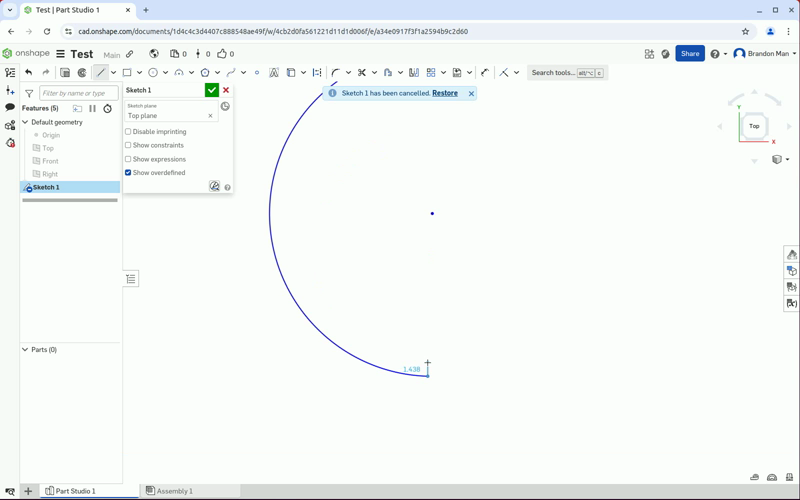
scroll(6)
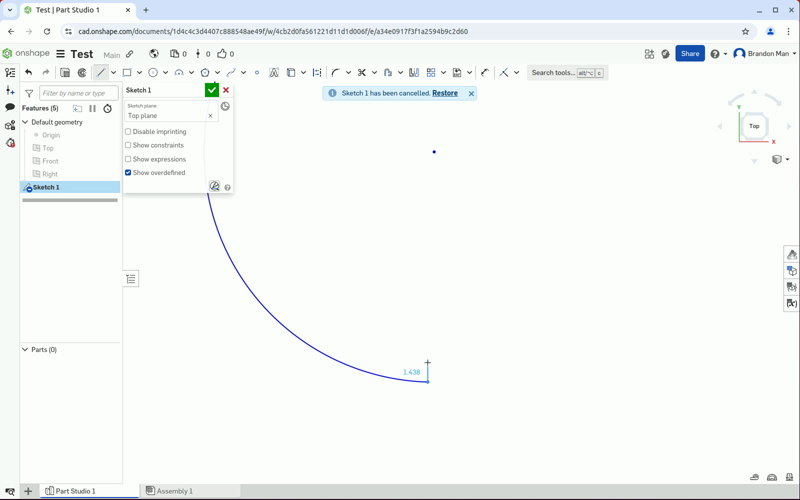
scroll(6)
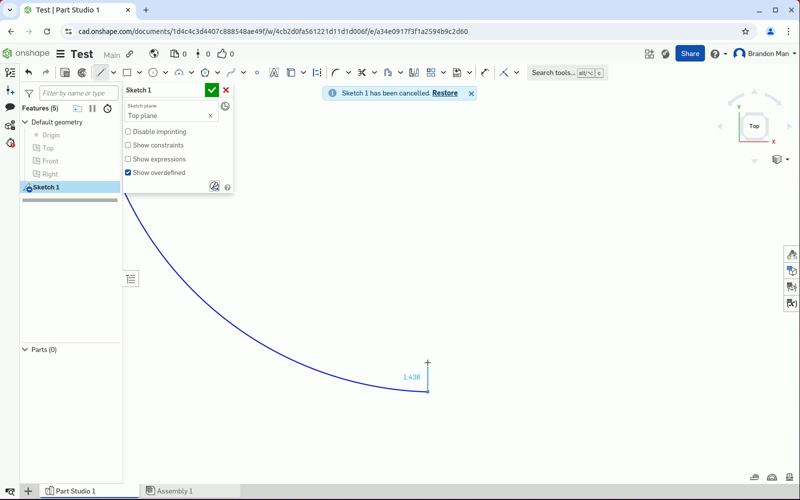
scroll(6)
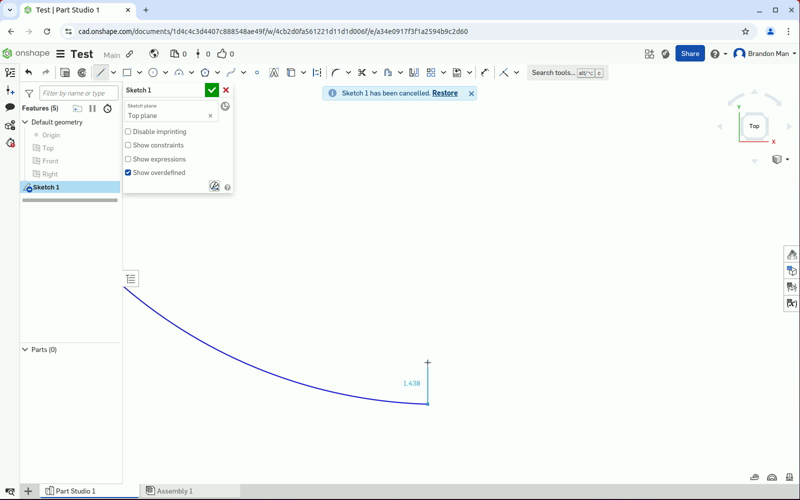
scroll(6)
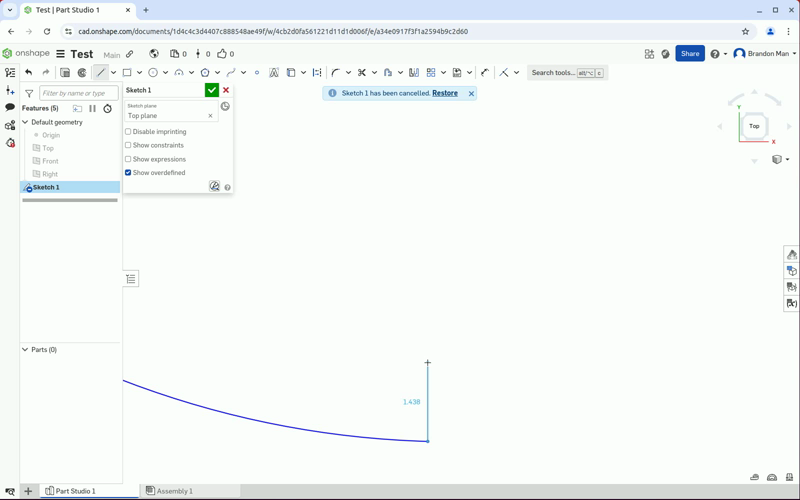
click(427, 362)
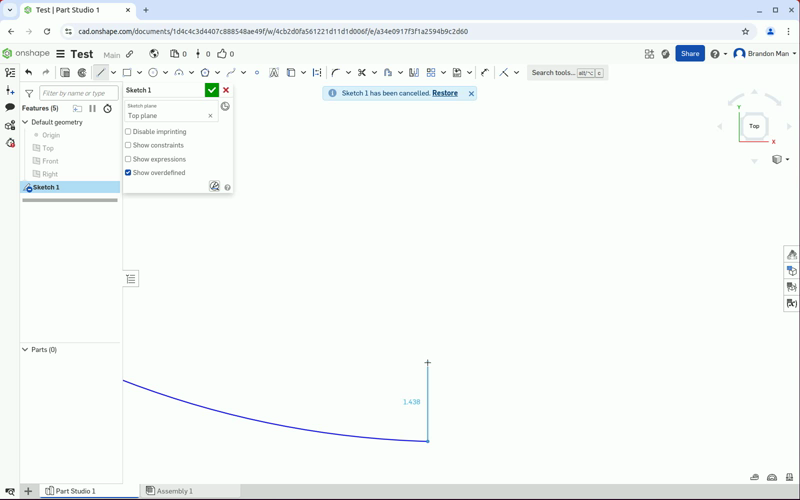
scroll(-6)
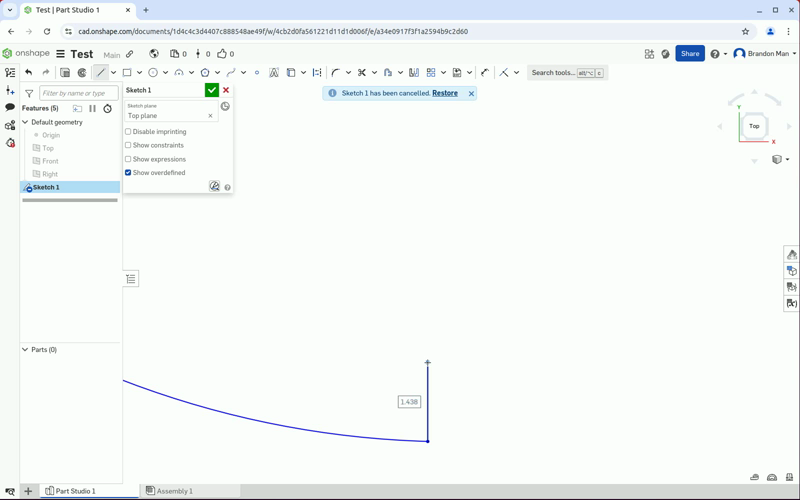
scroll(-6)
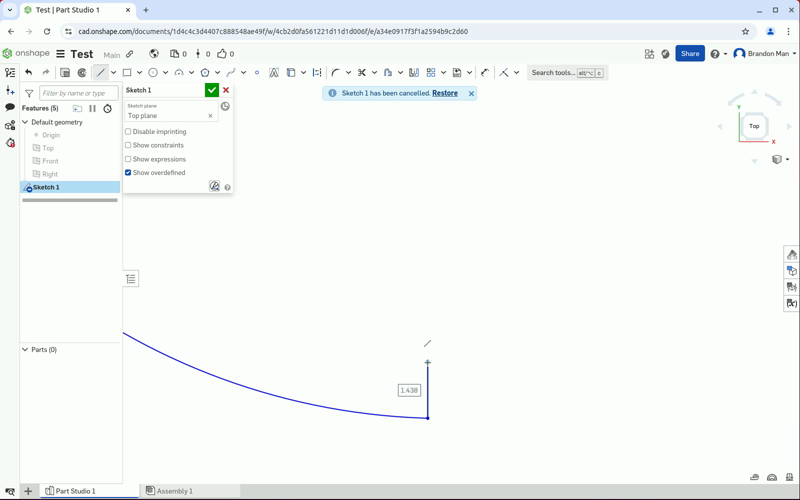
scroll(-6)
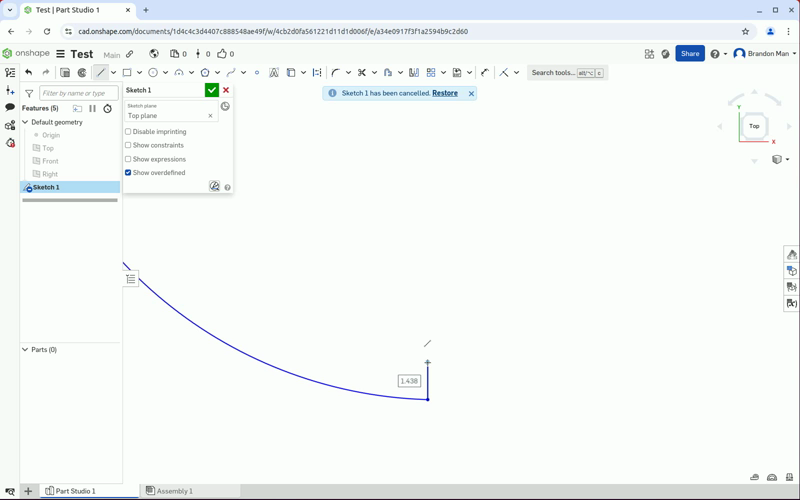
scroll(-6)
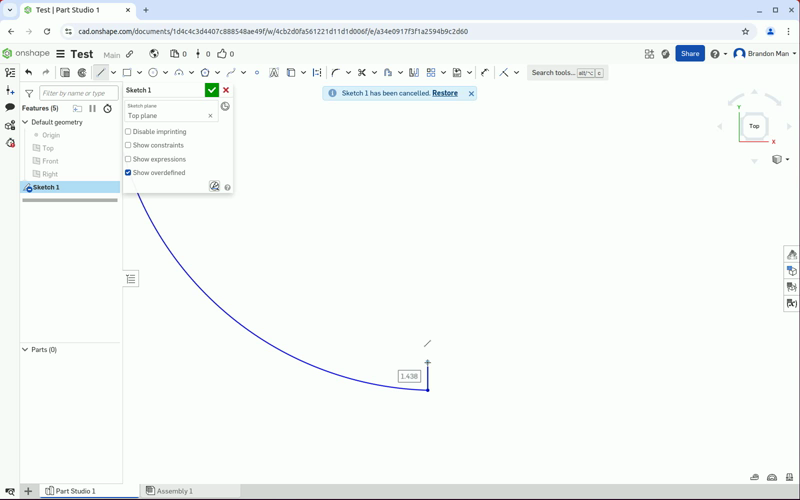
scroll(-6)
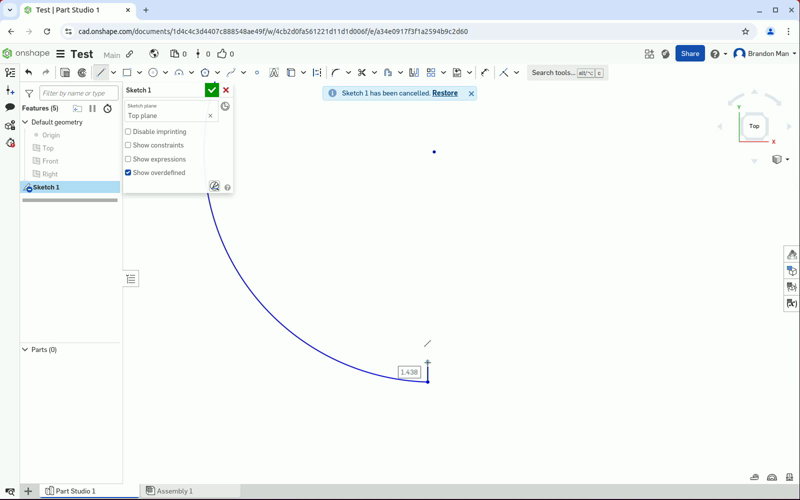
scroll(-6)
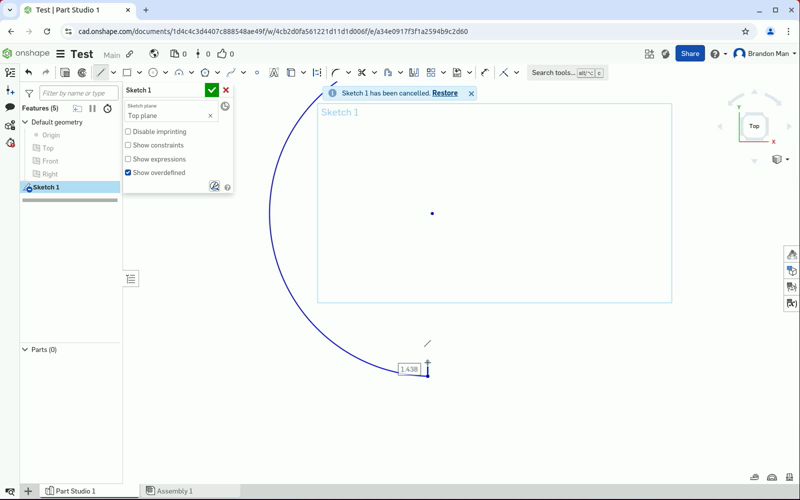
scroll(-6)
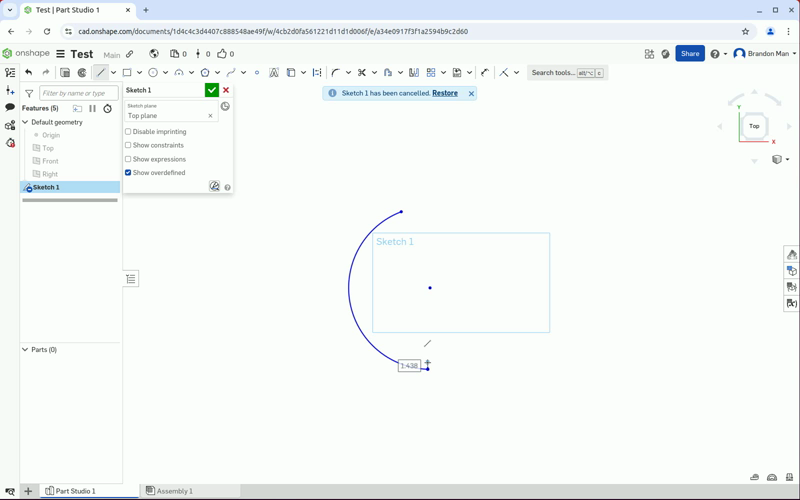
key_up(shift)
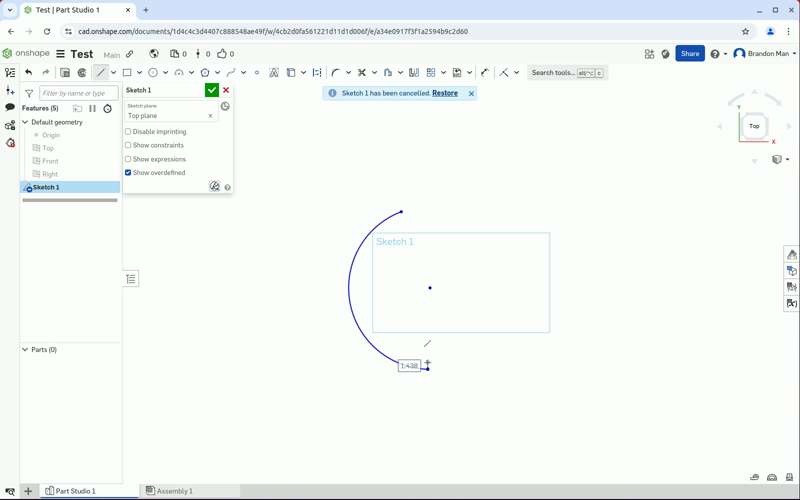
key(esc)
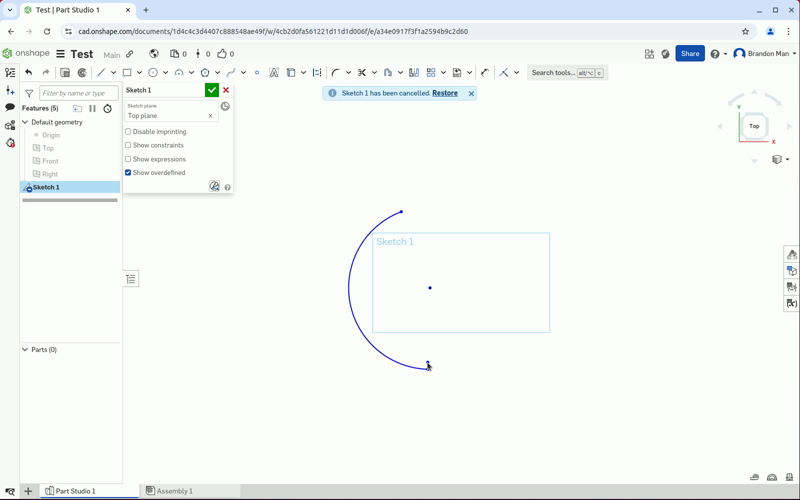
key(a)
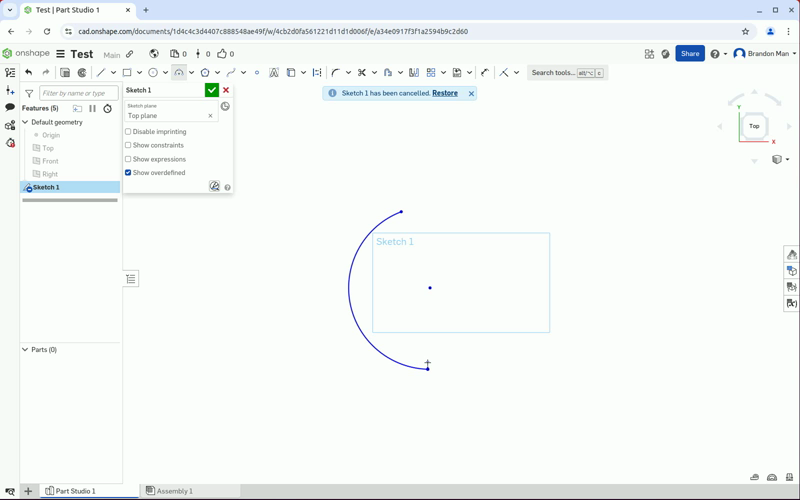
mouse_move(427, 362)
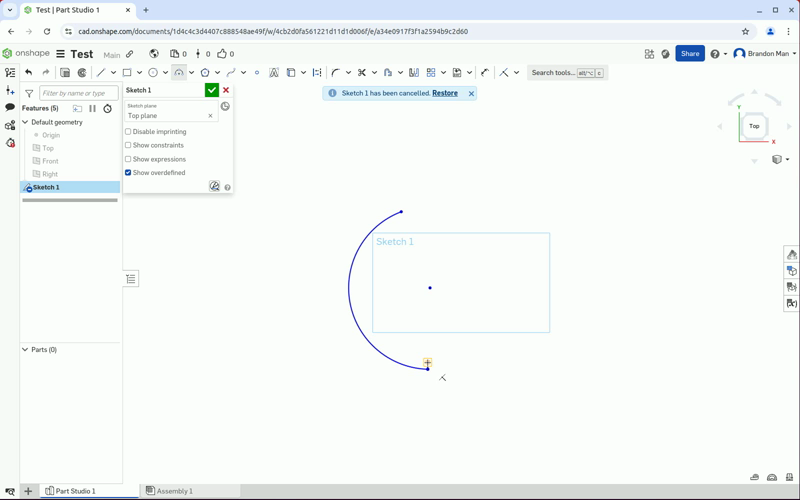
click(427, 362)
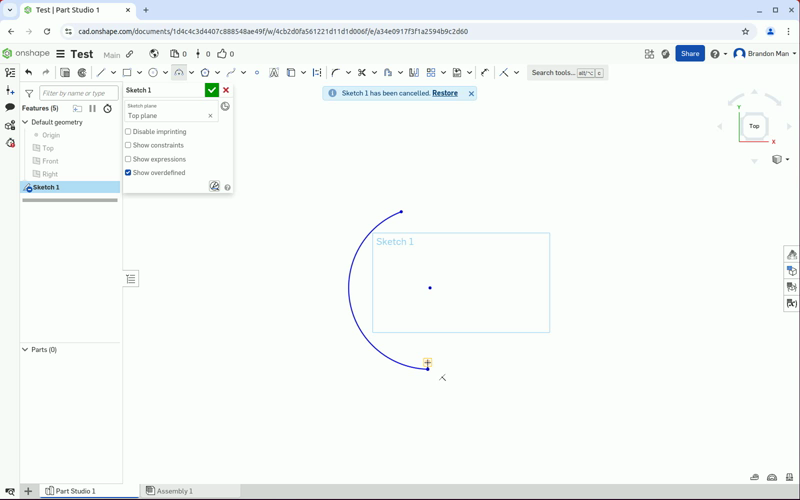
key_down(shift)
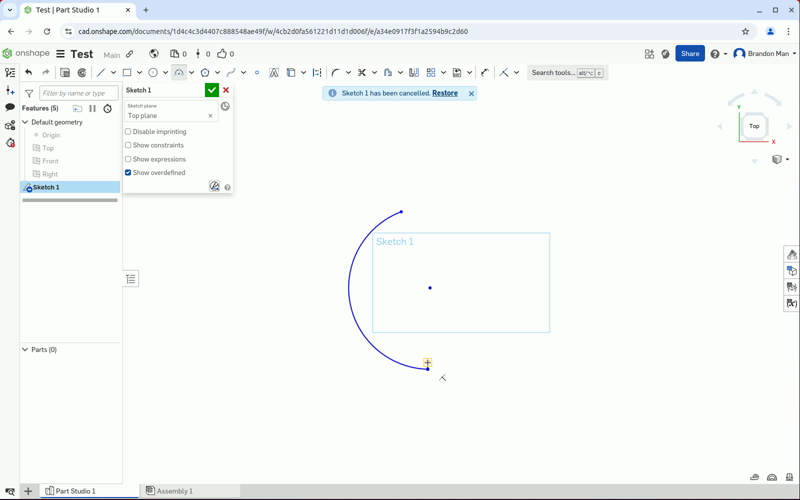
mouse_move(402, 221)
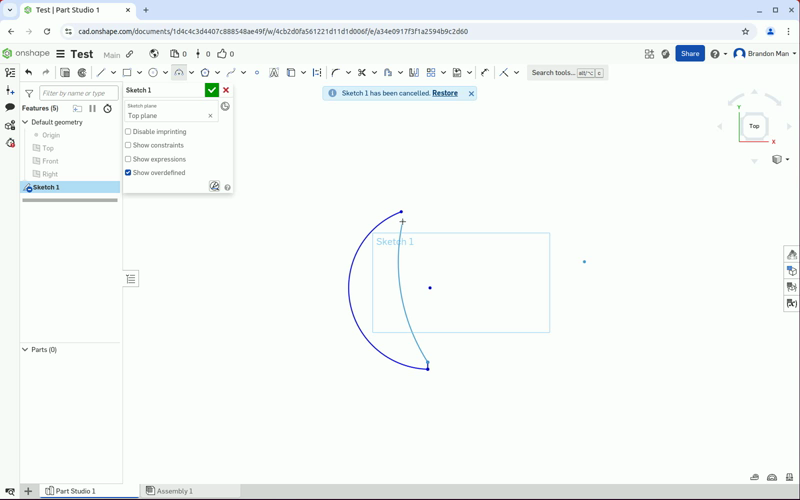
click(402, 221)
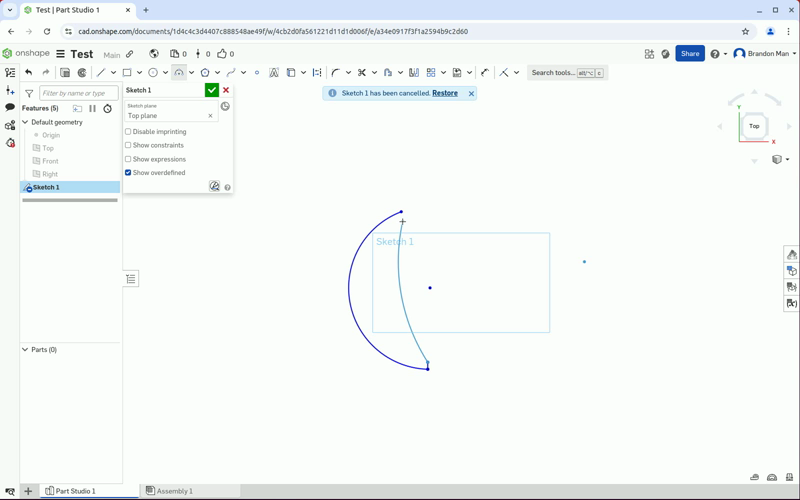
mouse_move(357, 302)
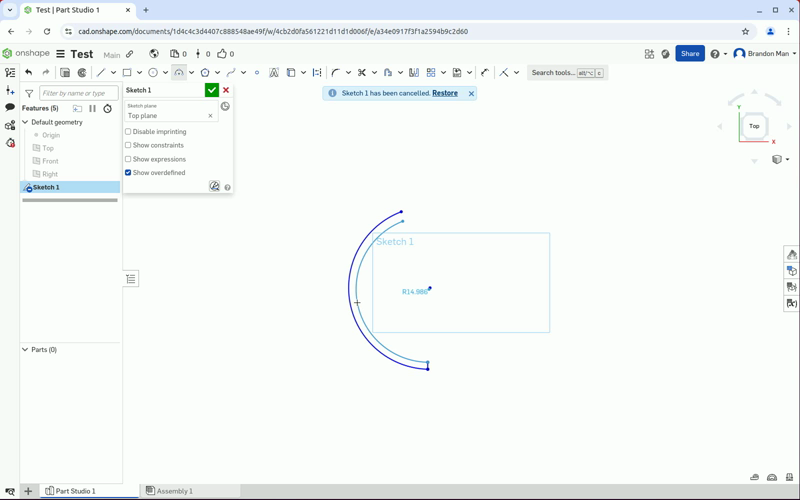
click(357, 302)
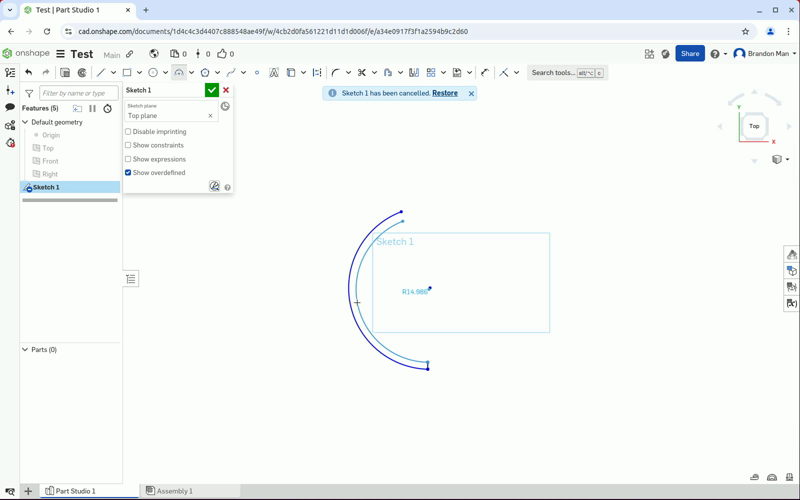
key_up(shift)
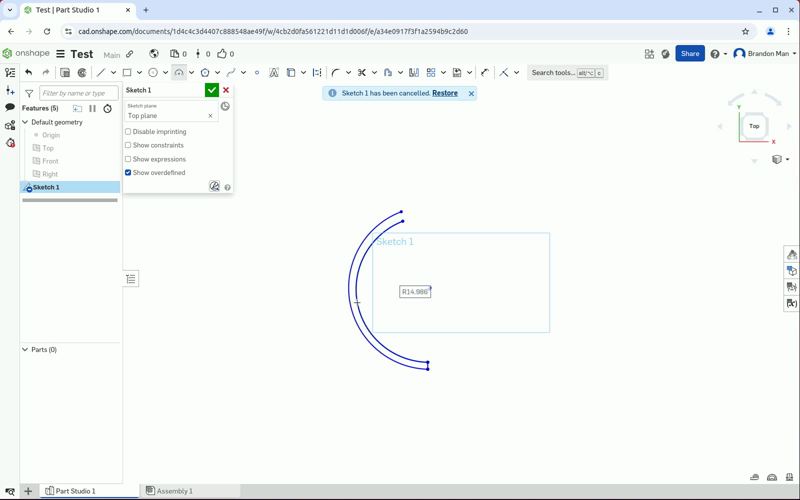
key(esc)
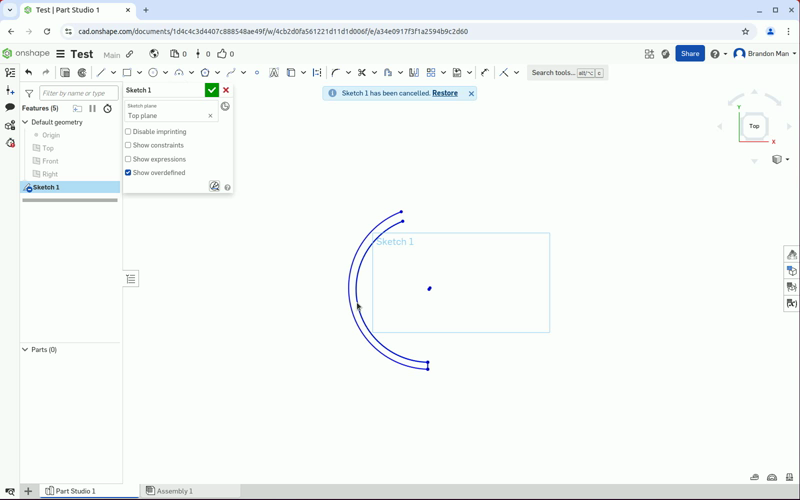
key(l)
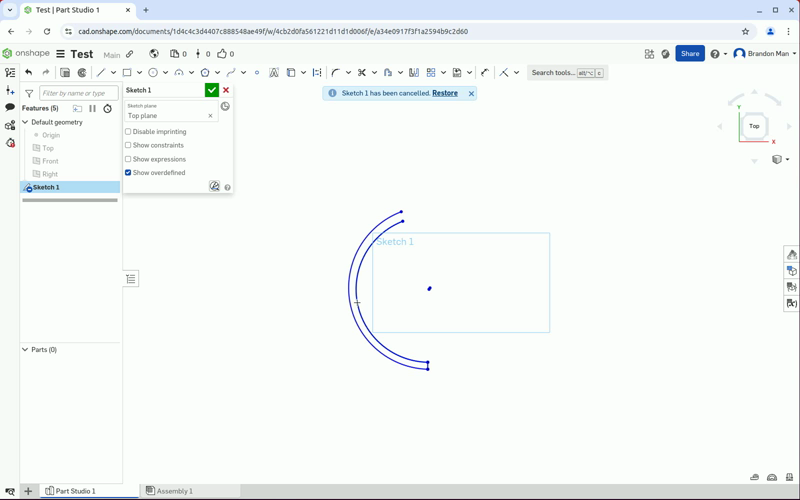
mouse_move(402, 221)
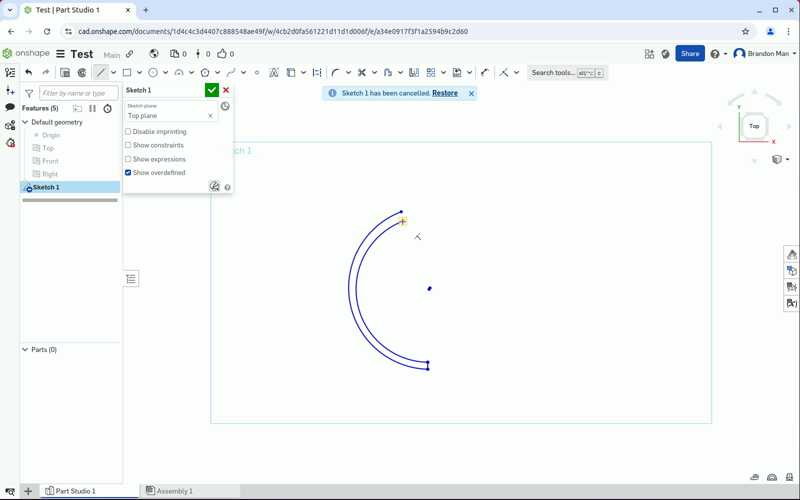
click(402, 221)
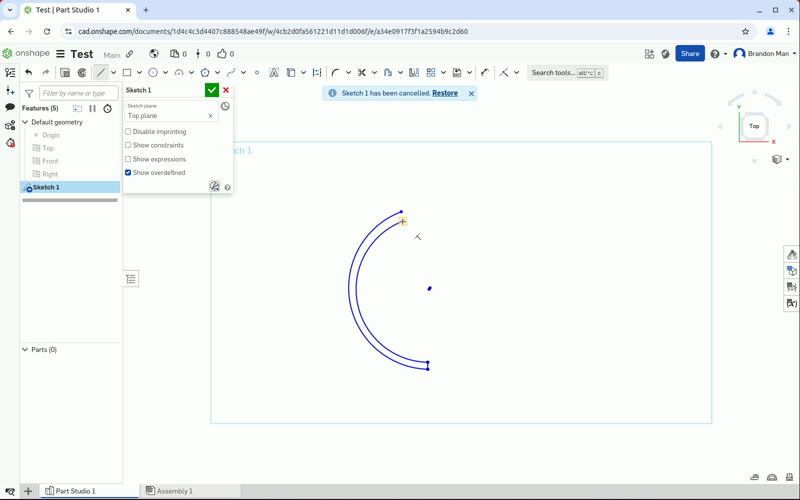
mouse_move(432, 221)
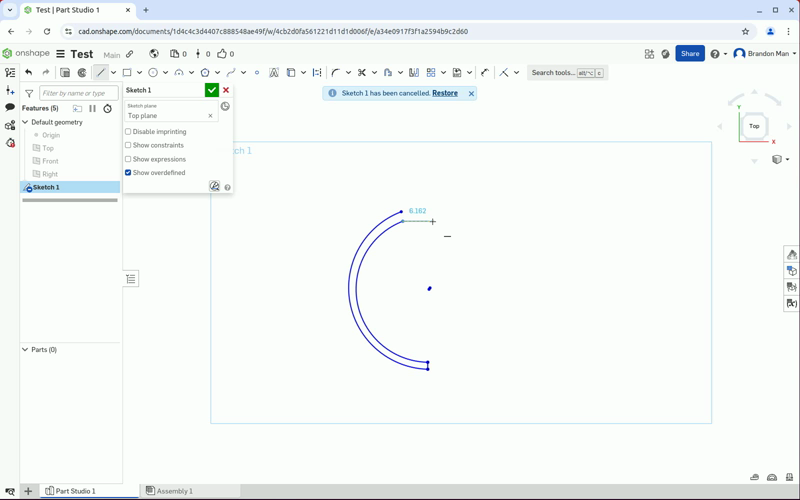
key_down(shift)
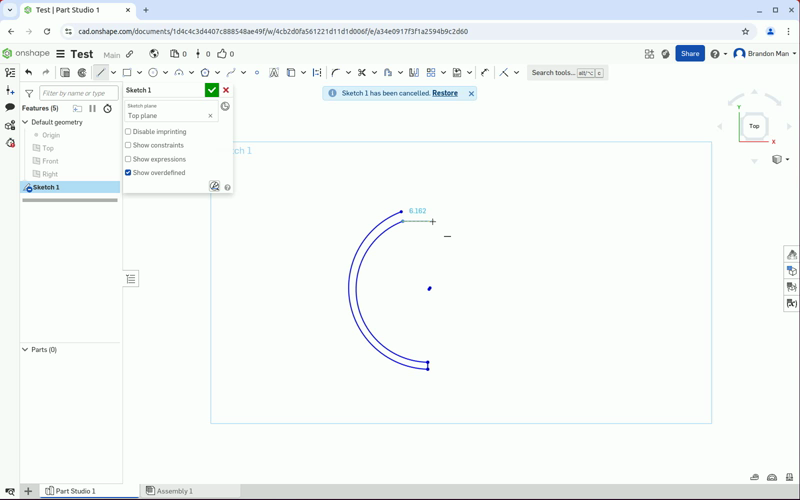
mouse_move(401, 211)
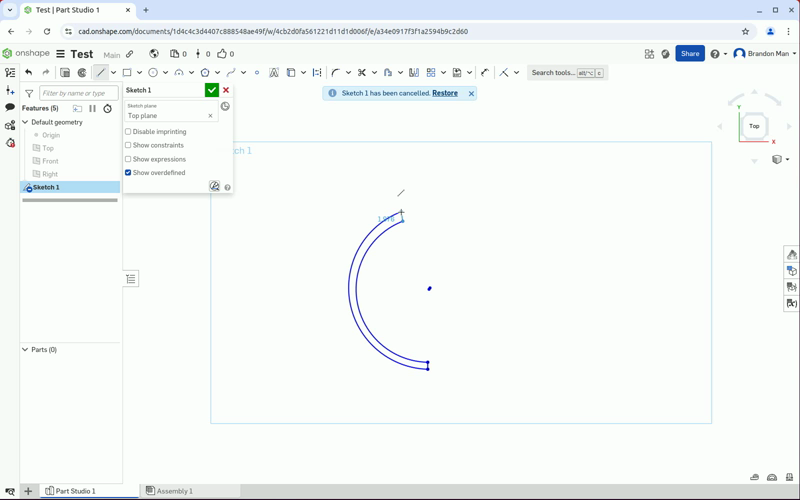
key_up(shift)
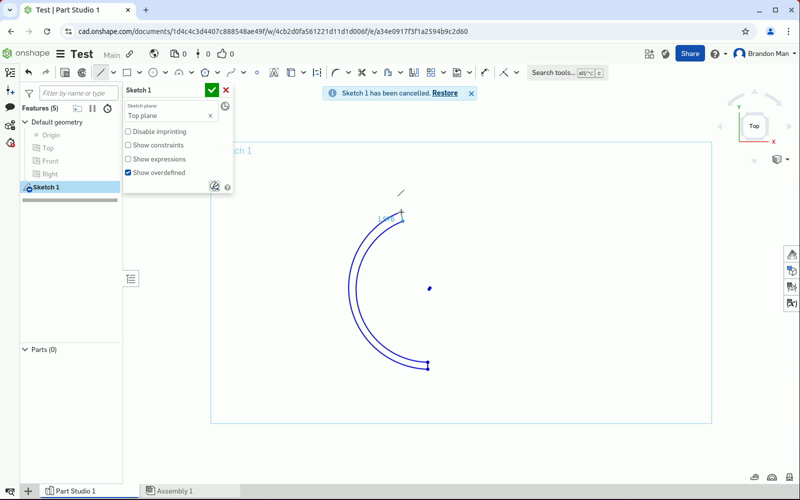
click(401, 211)
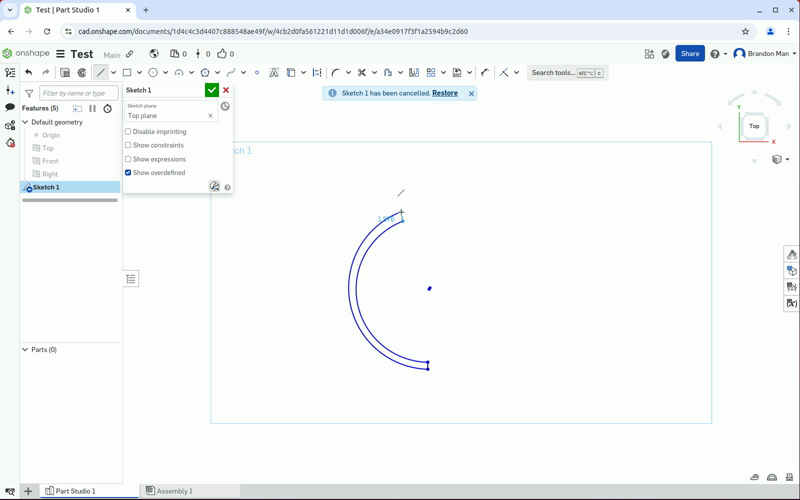
key(esc)
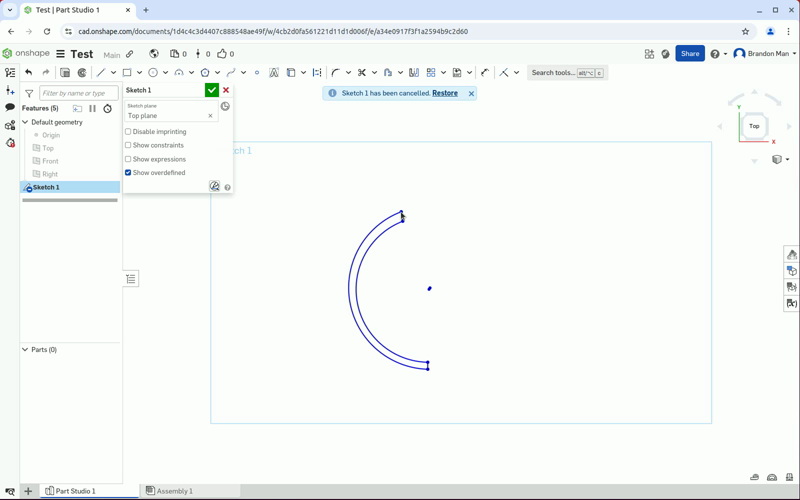
mouse_move(357, 320)
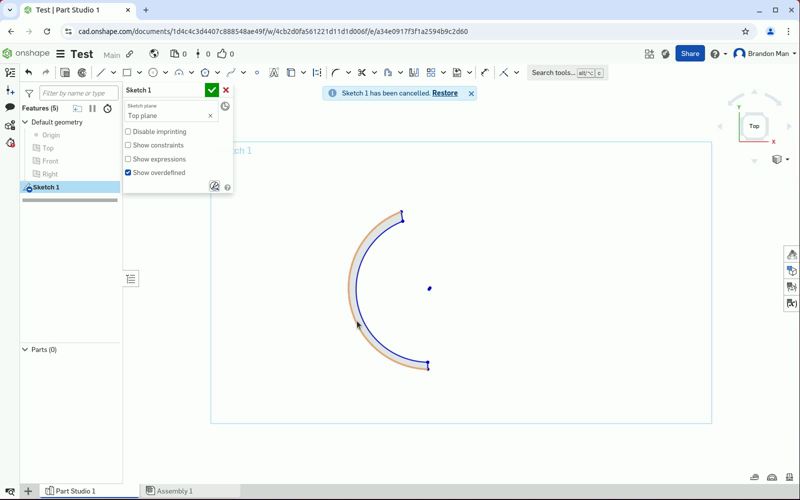
scroll(6)
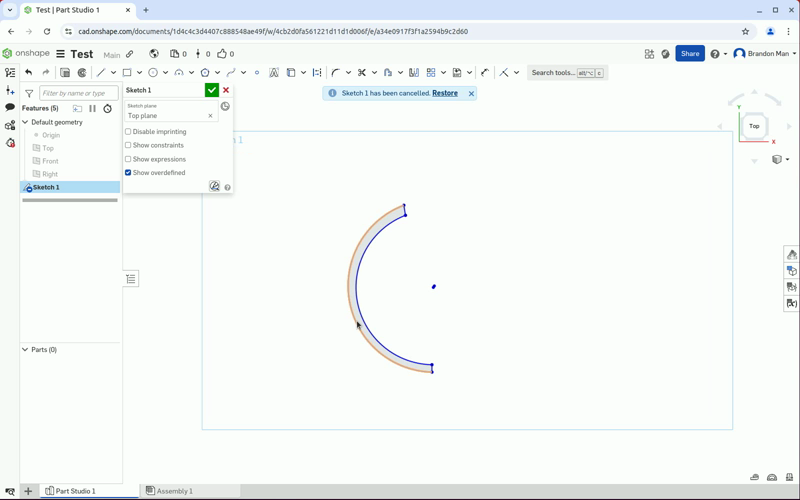
scroll(6)
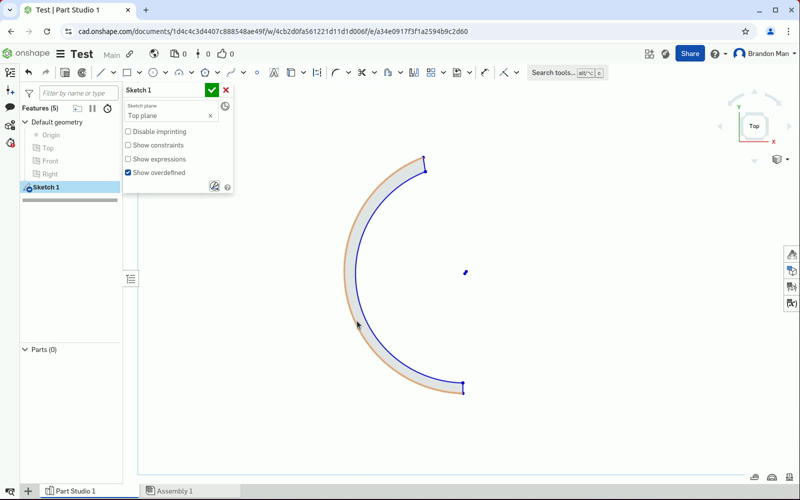
scroll(6)
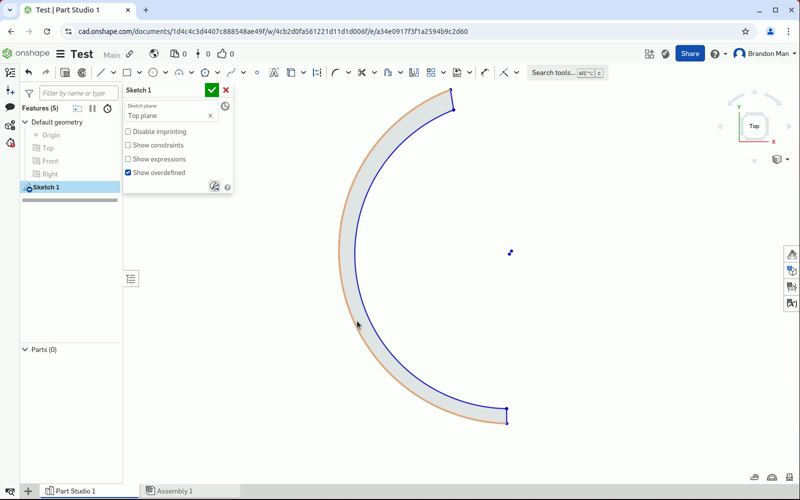
scroll(6)
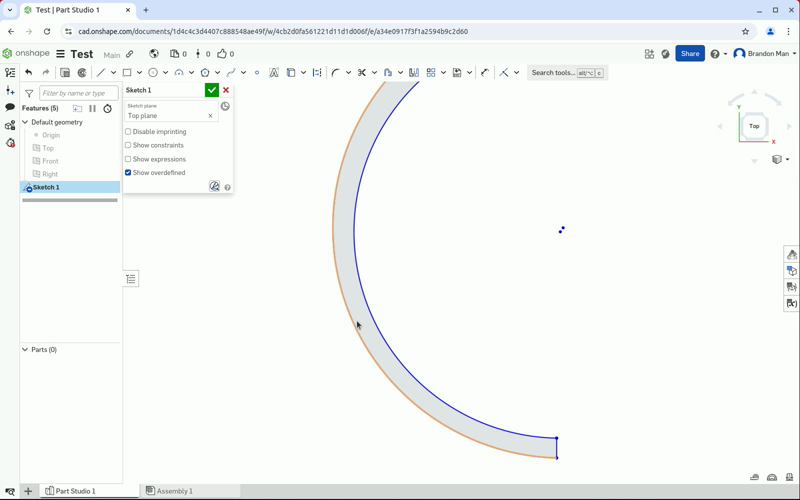
scroll(6)
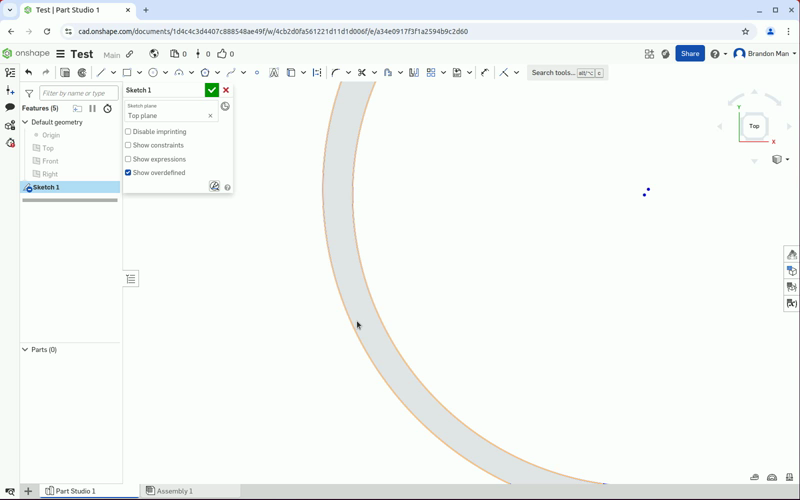
scroll(6)
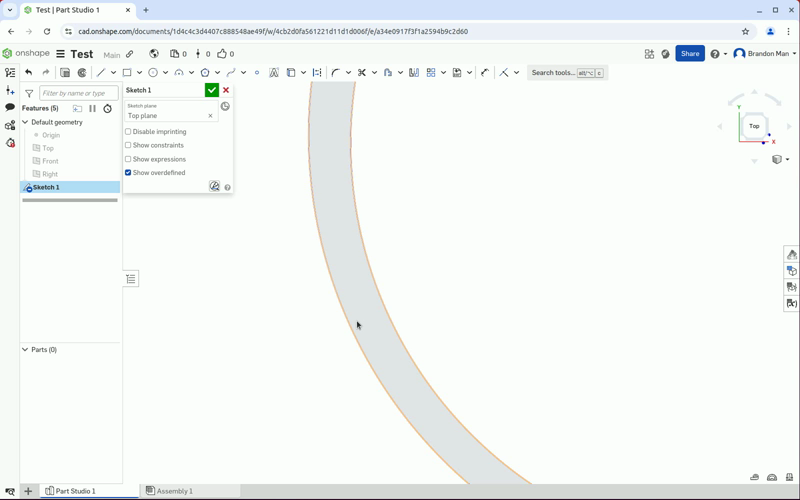
scroll(6)
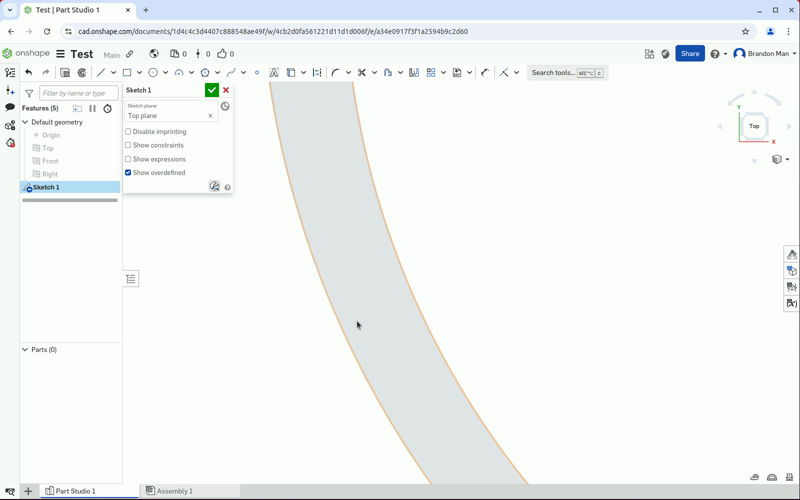
click(357, 320)
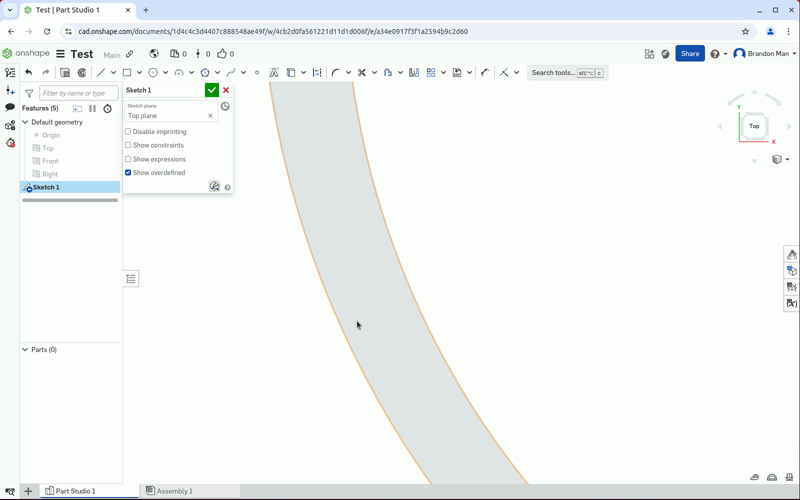
scroll(-6)
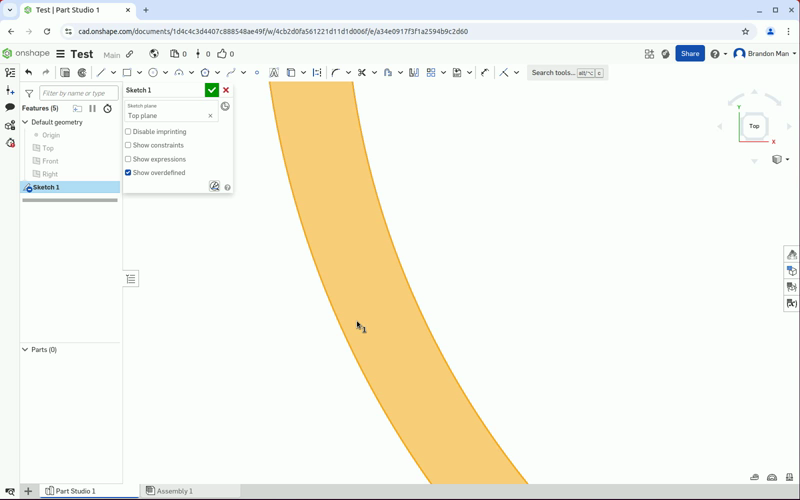
scroll(-6)
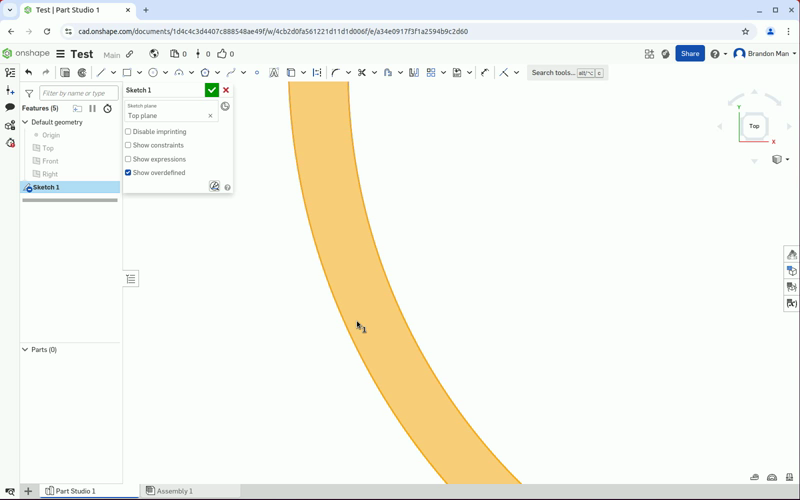
scroll(-6)
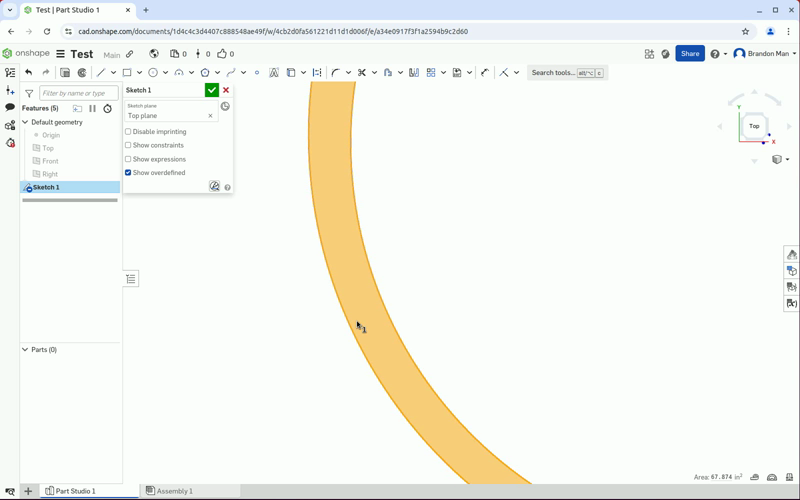
scroll(-6)
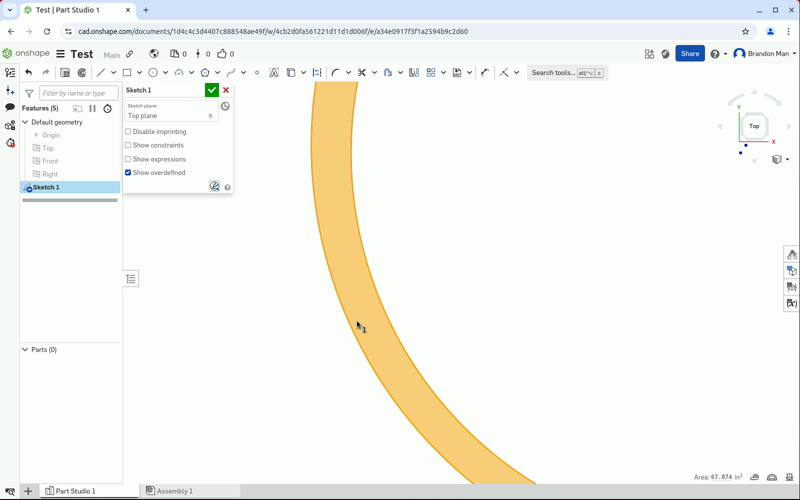
scroll(-6)
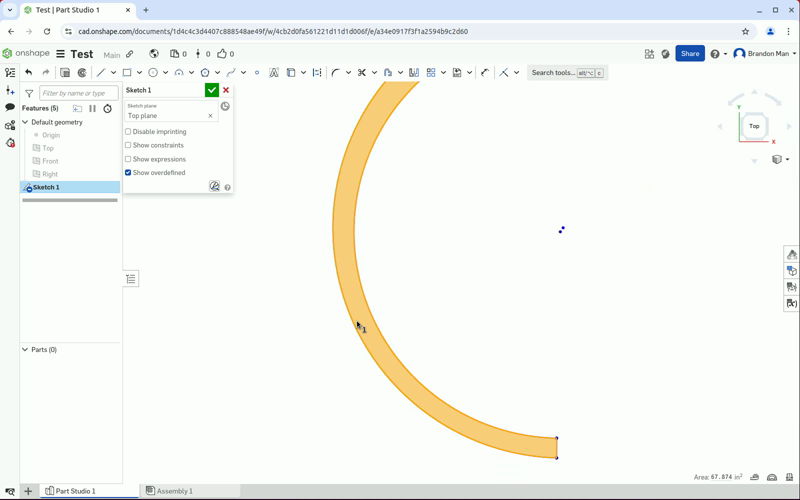
scroll(-6)
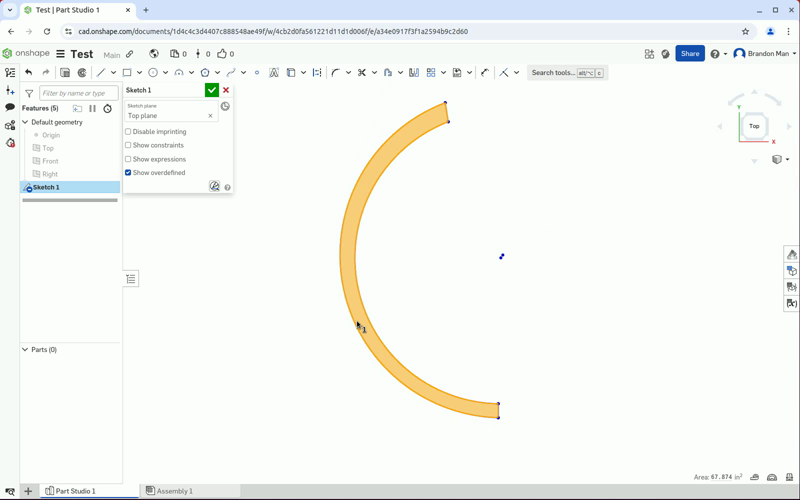
scroll(-6)
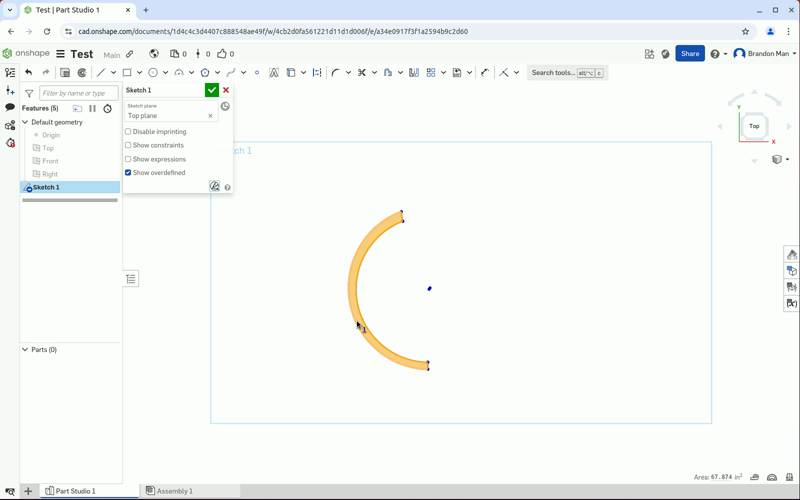
mouse_move(73, 352)
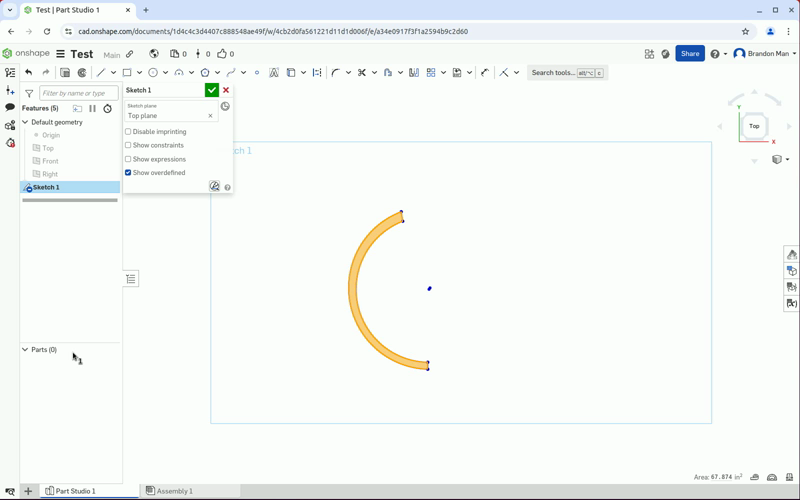
key(shift+y)
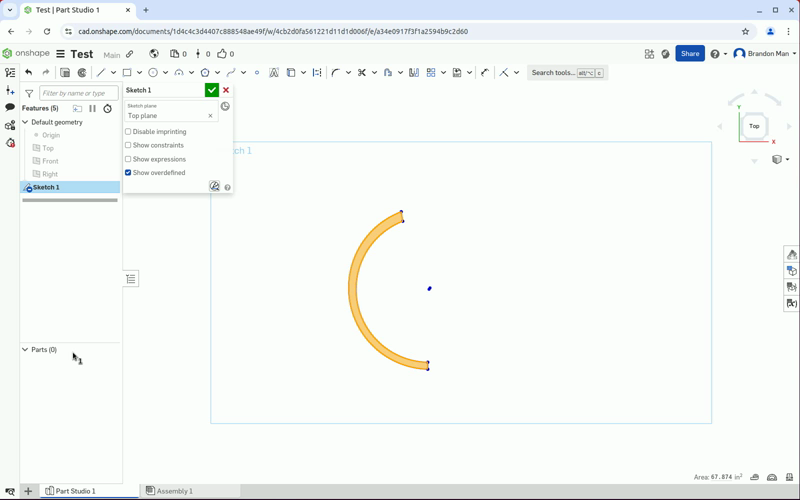
key(shift+e)
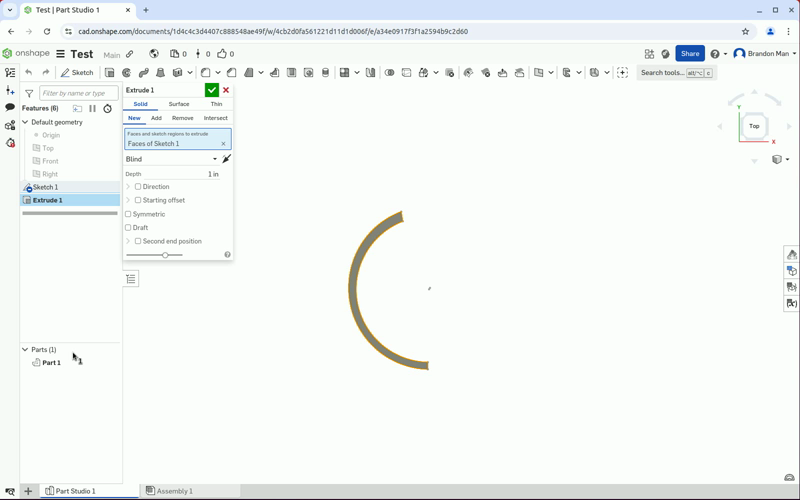
mouse_move(143, 106)
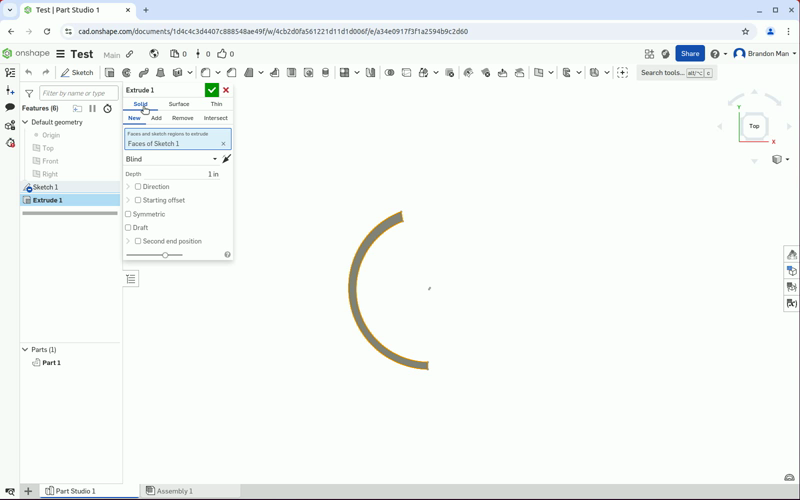
click(143, 106)
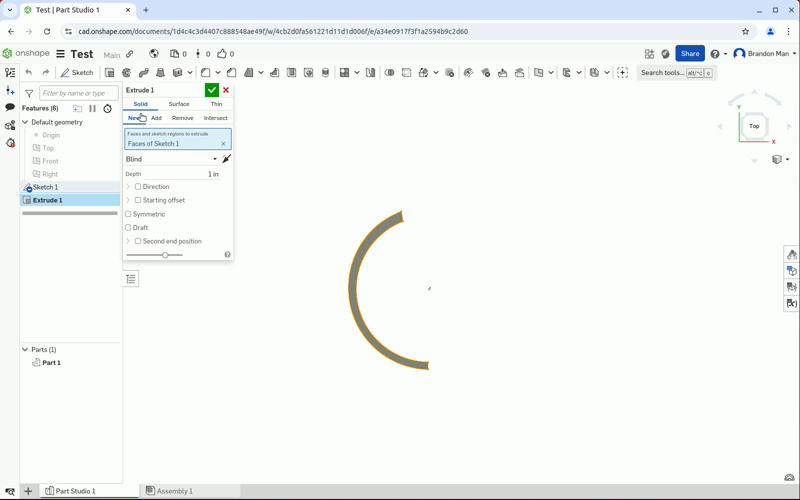
mouse_move(137, 120)
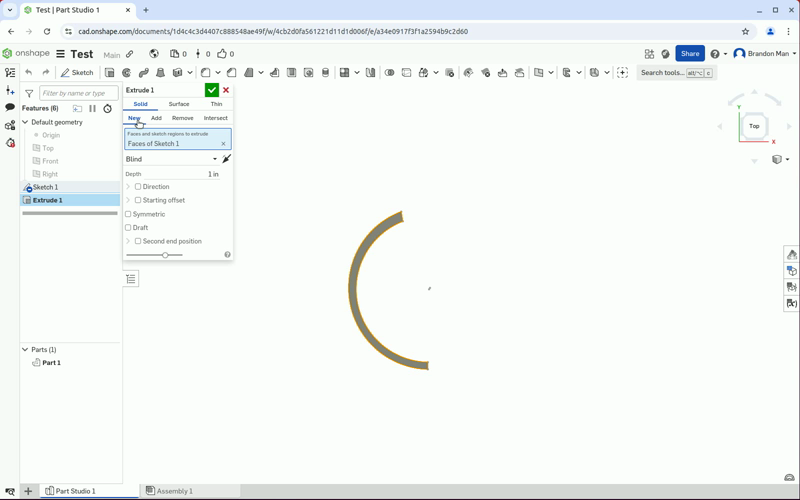
click(137, 120)
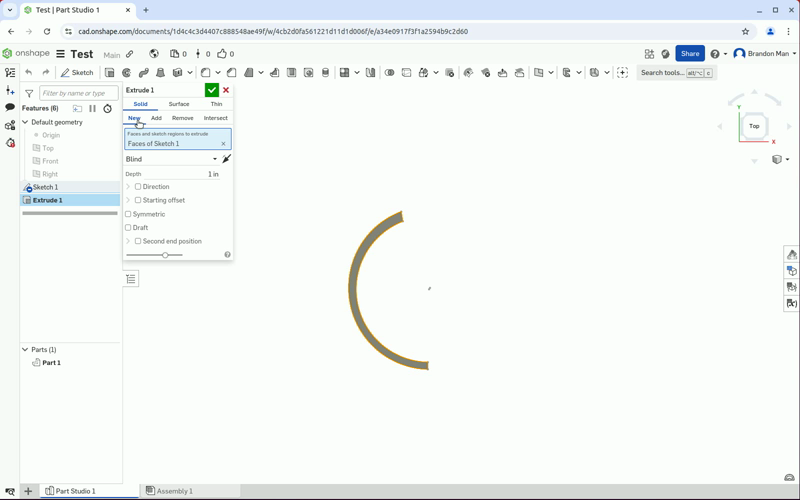
key(tab, 4)
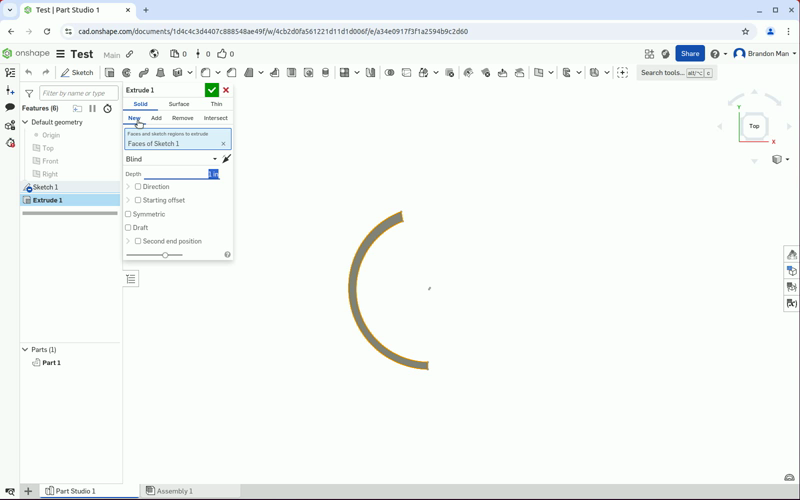
text(17.331)
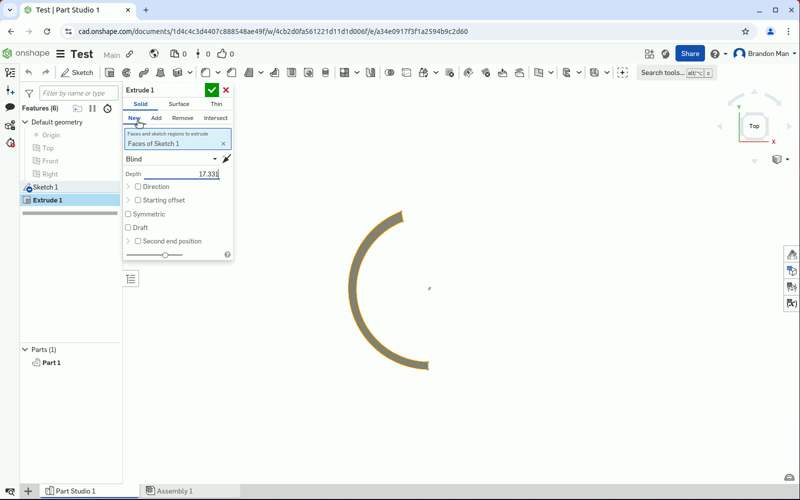
key(enter)
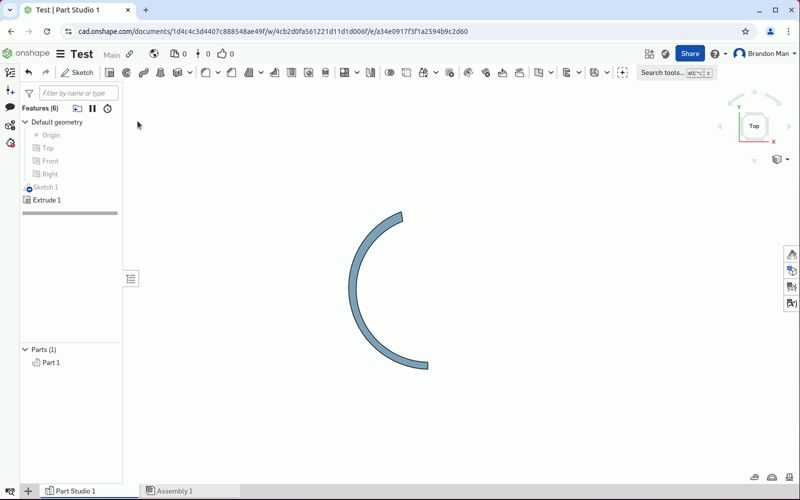
key(shift+h)
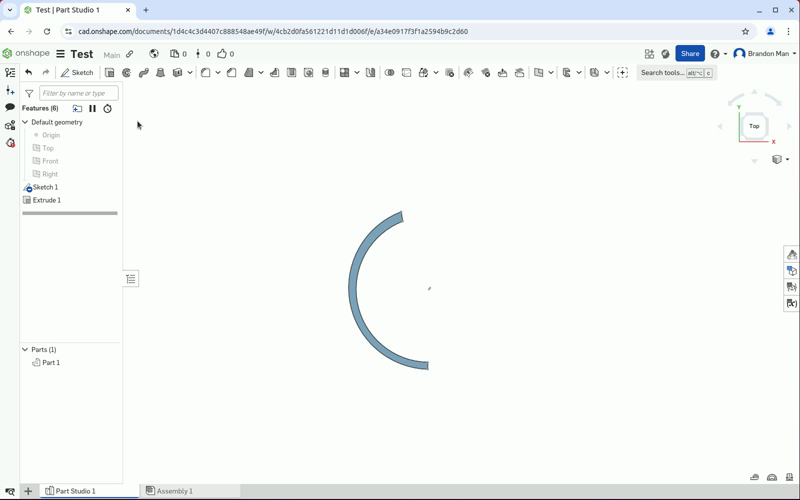
key(shift+h)
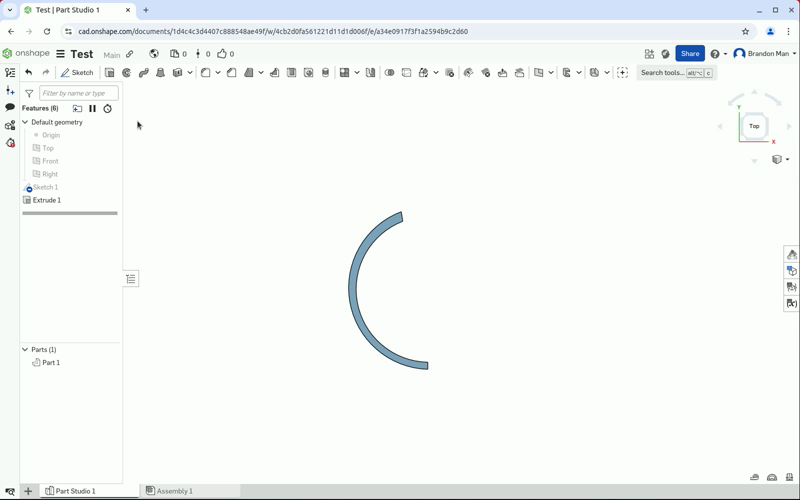
mouse_move(73, 189)
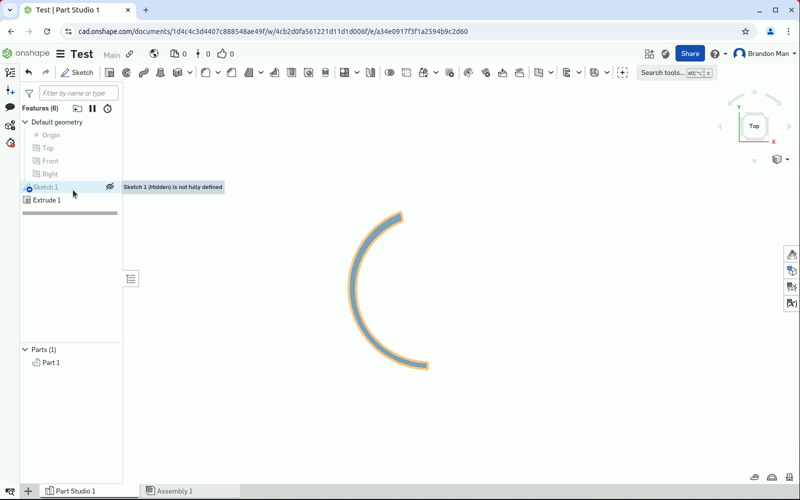
click(73, 189)
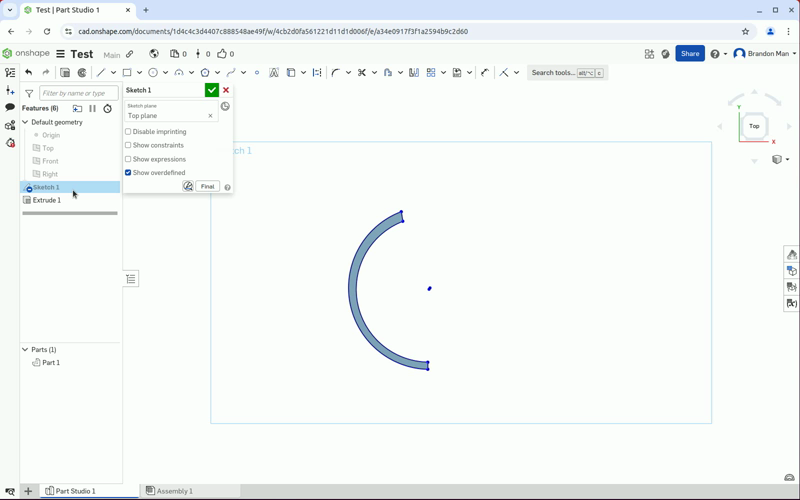
mouse_move(229, 92)
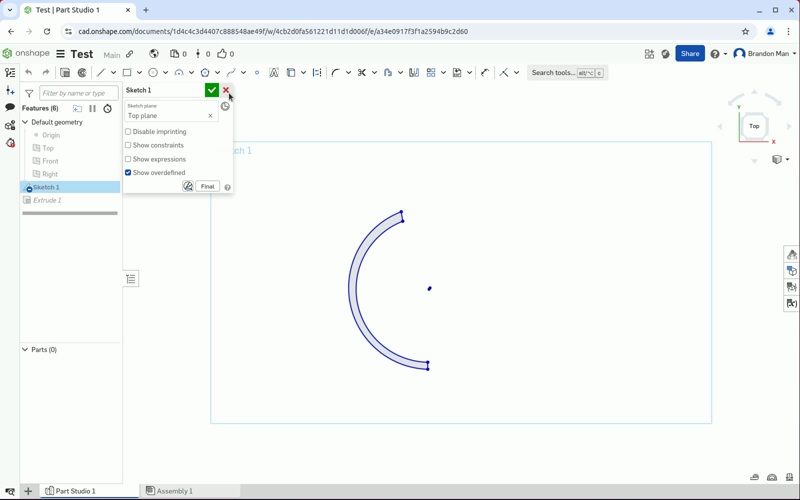
click(229, 92)
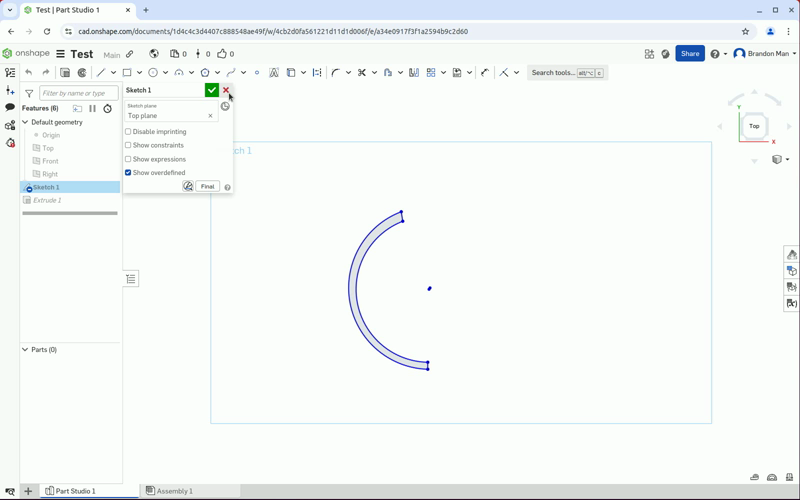
key(shift+s)
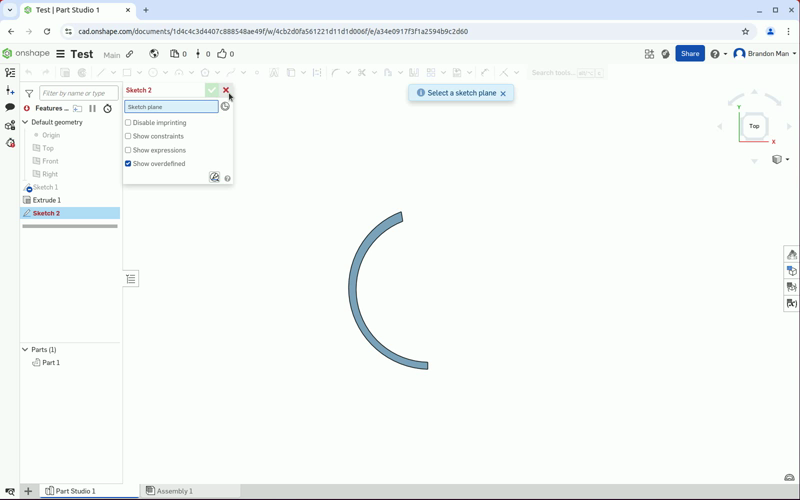
mouse_move(73, 150)
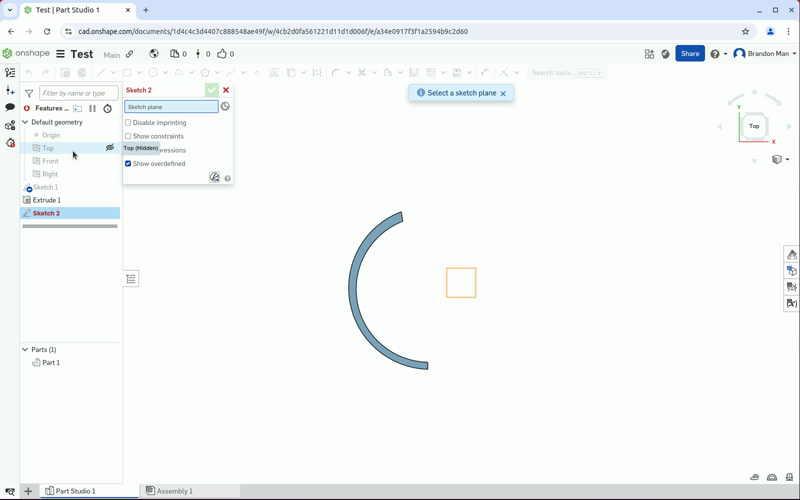
click(73, 150)
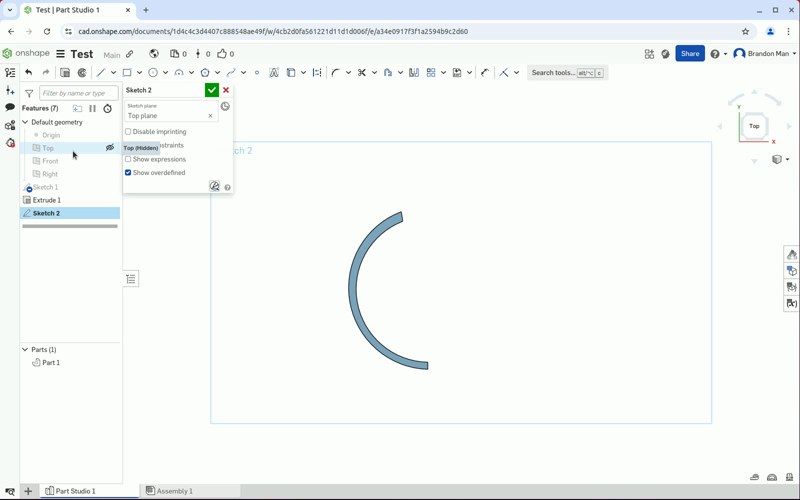
mouse_move(73, 352)
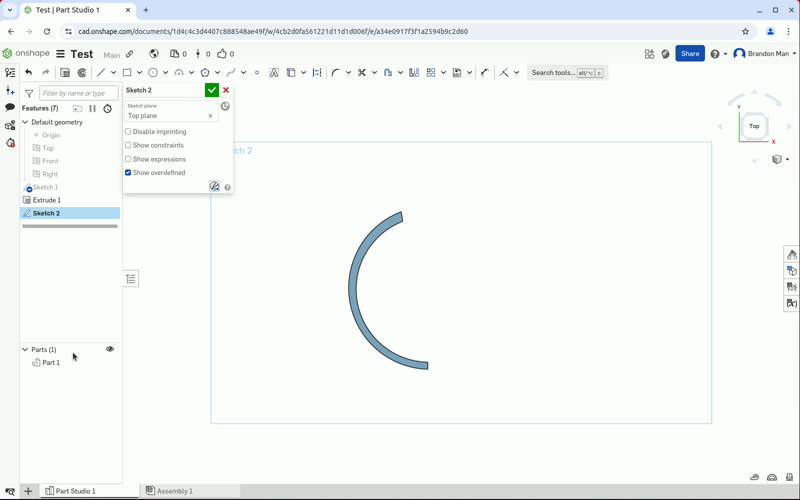
key(y)
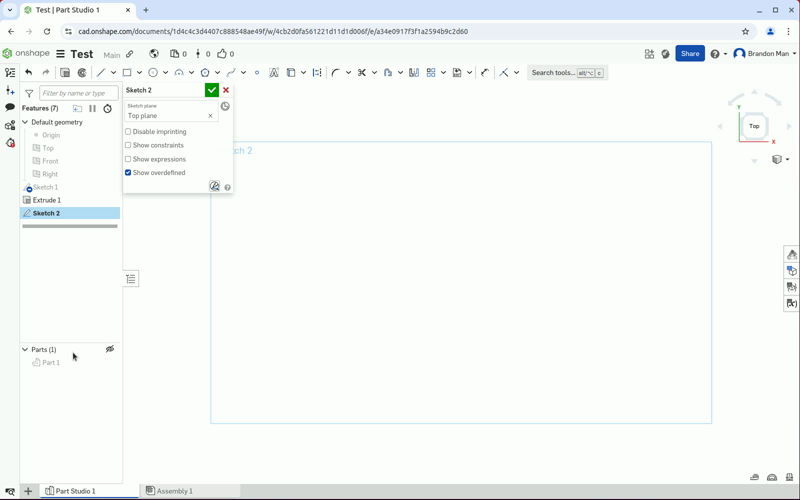
key(l)
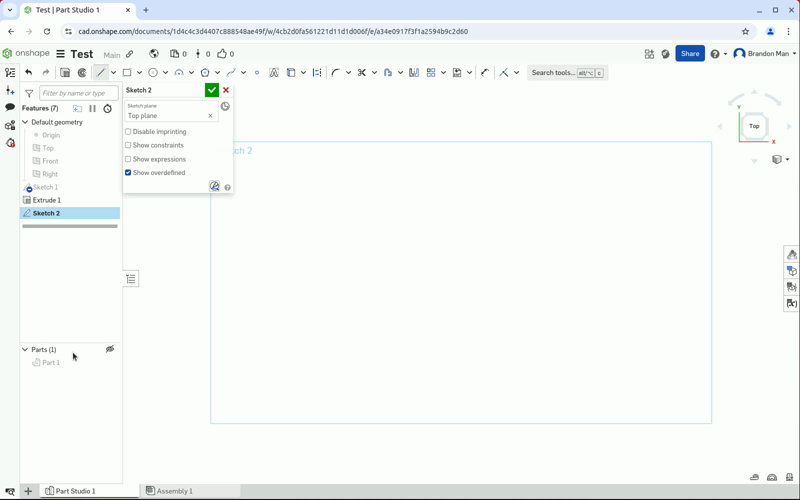
key_down(shift)
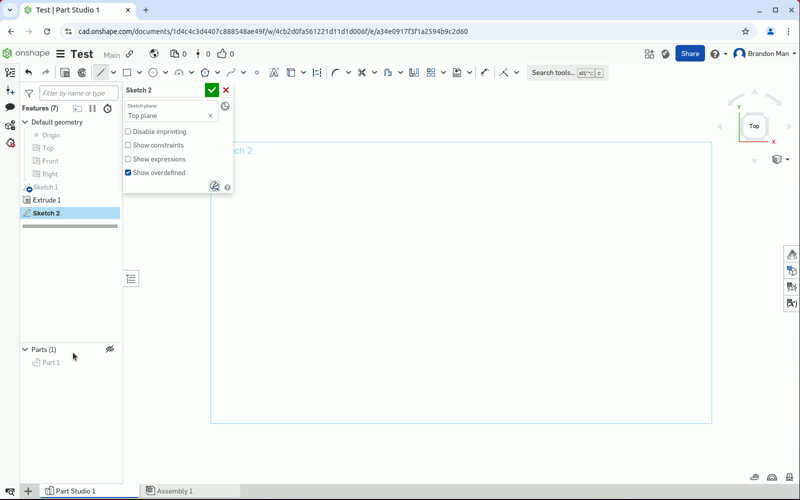
mouse_move(401, 211)
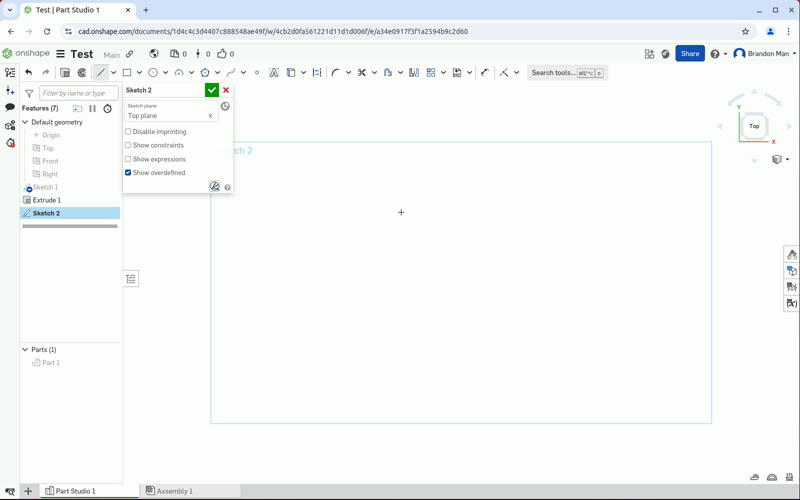
click(401, 211)
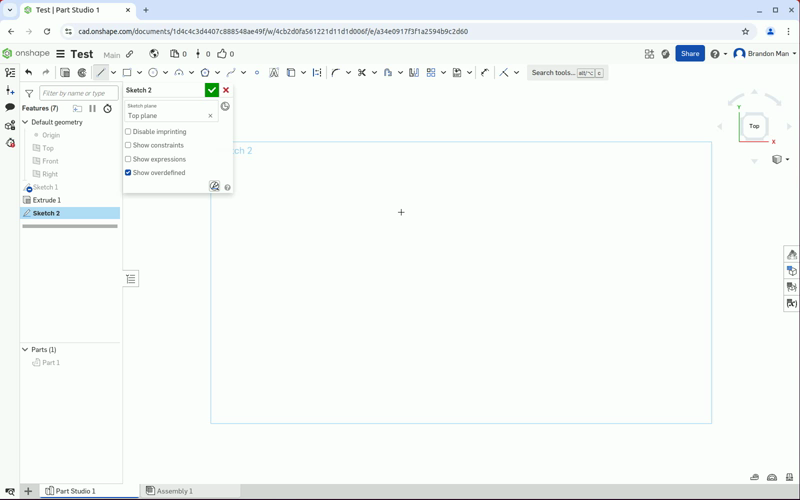
key_up(shift)
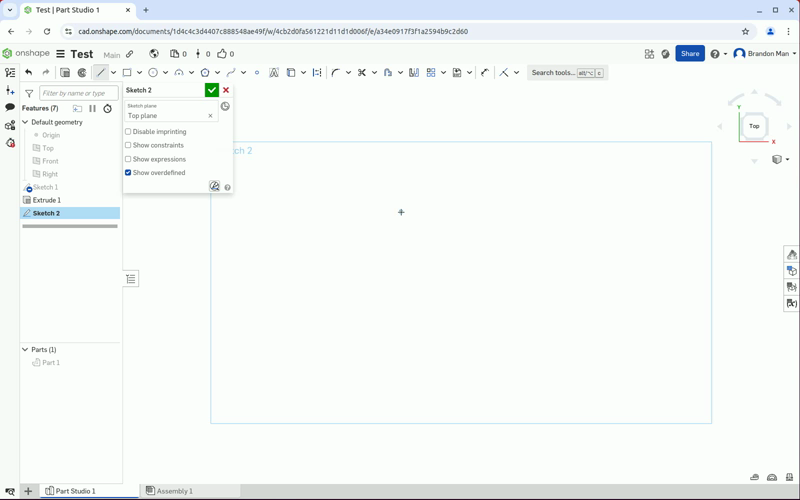
key_down(shift)
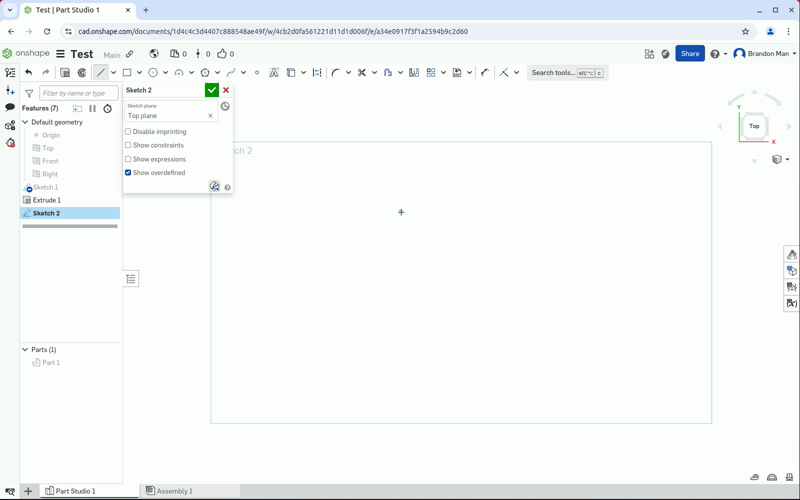
mouse_move(431, 211)
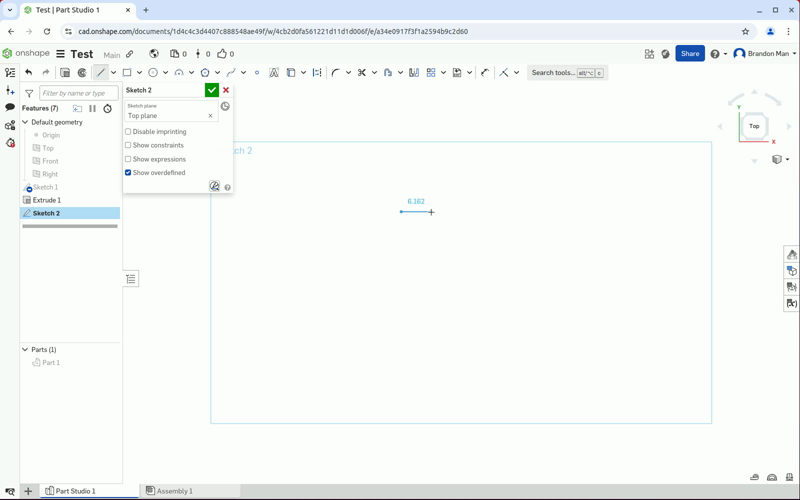
mouse_move(402, 221)
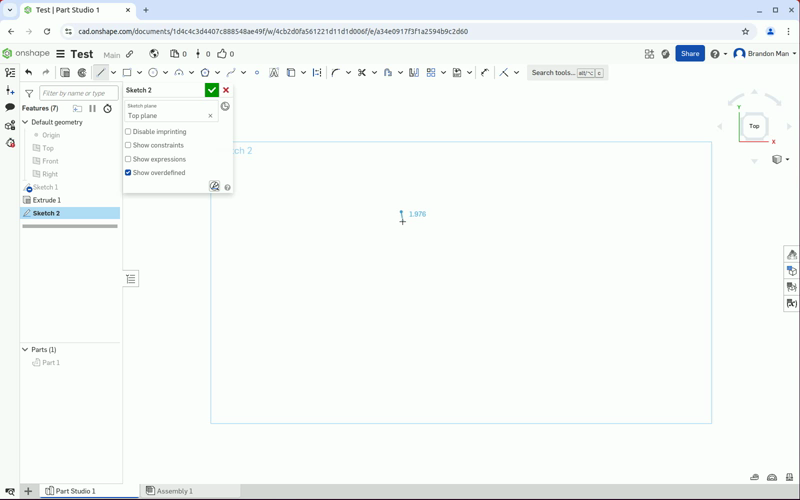
click(402, 221)
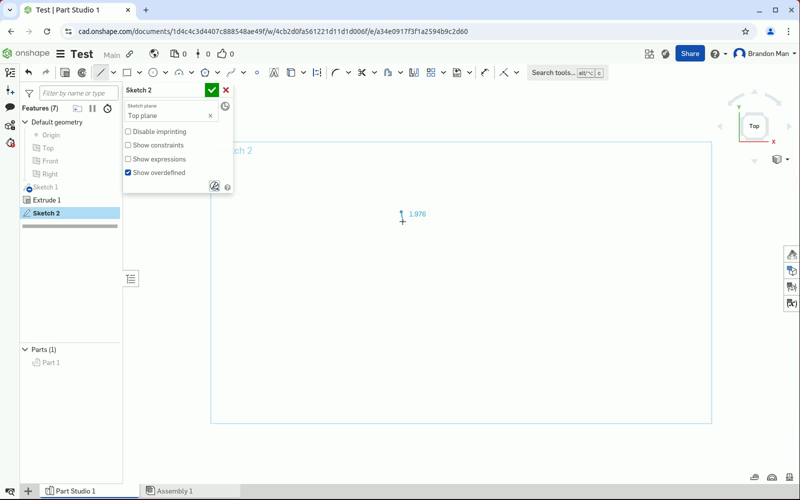
key_up(shift)
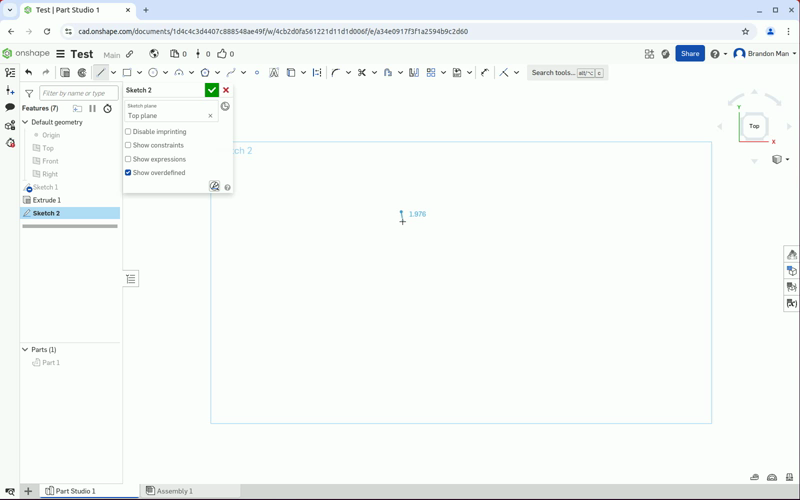
key_down(shift)
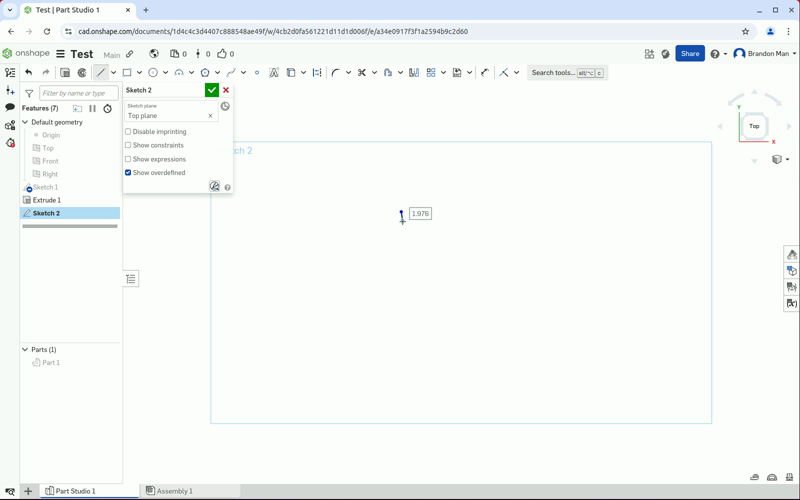
mouse_move(427, 362)
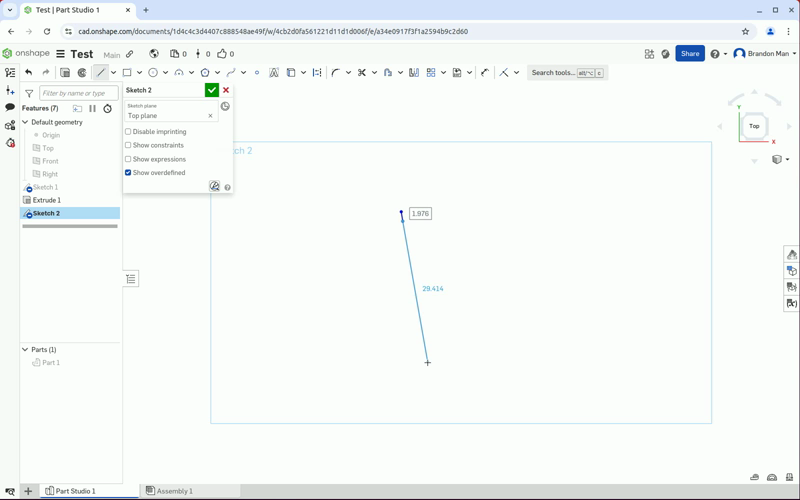
click(427, 362)
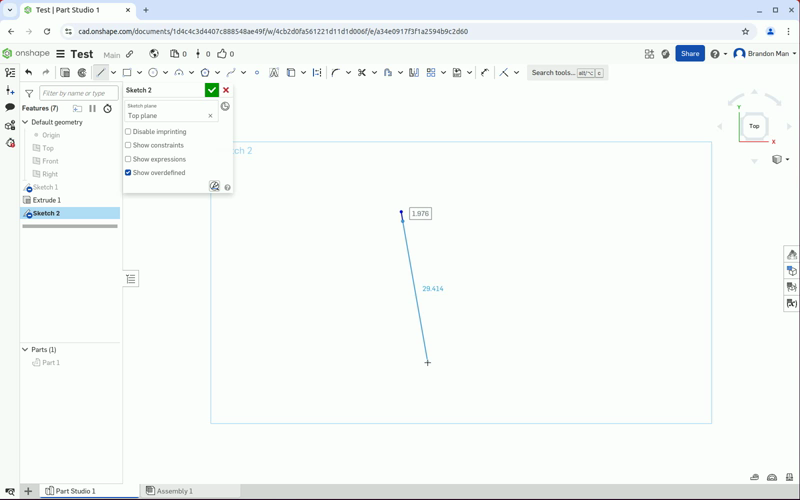
key_up(shift)
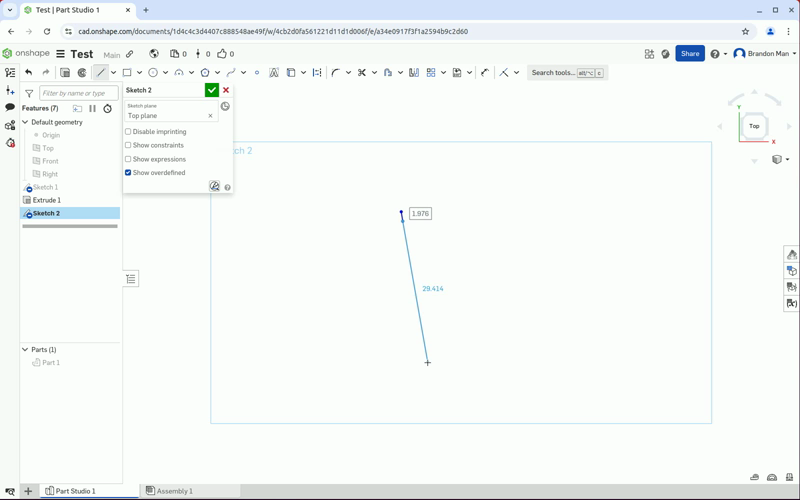
key_down(shift)
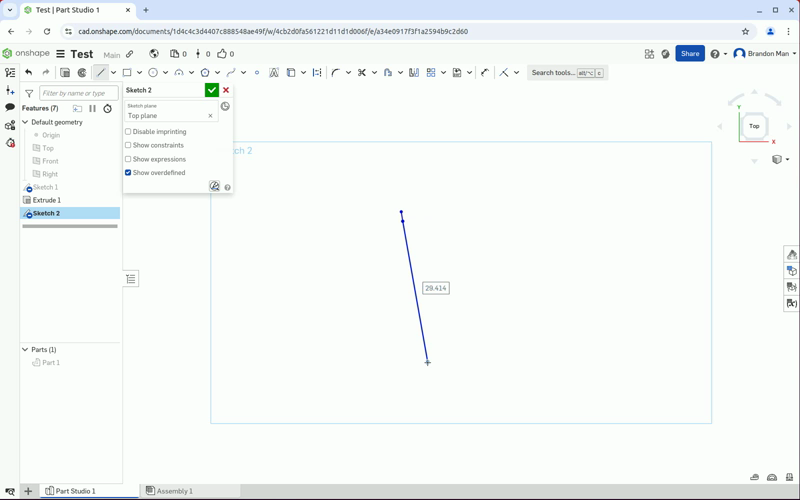
mouse_move(457, 362)
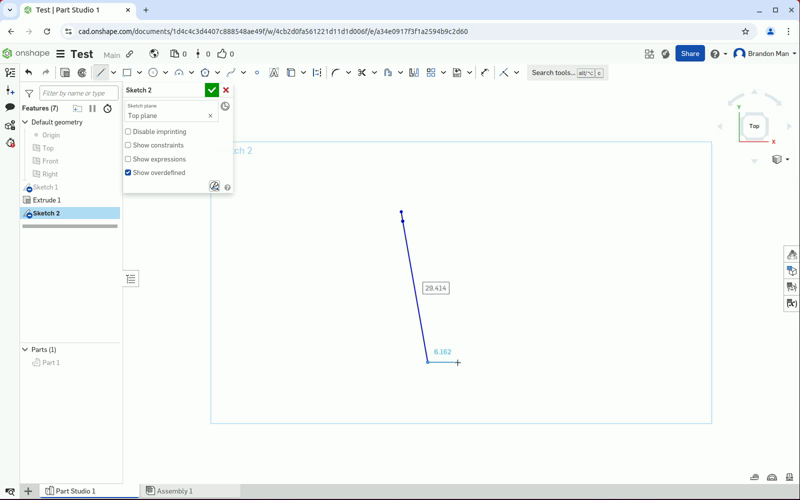
mouse_move(427, 369)
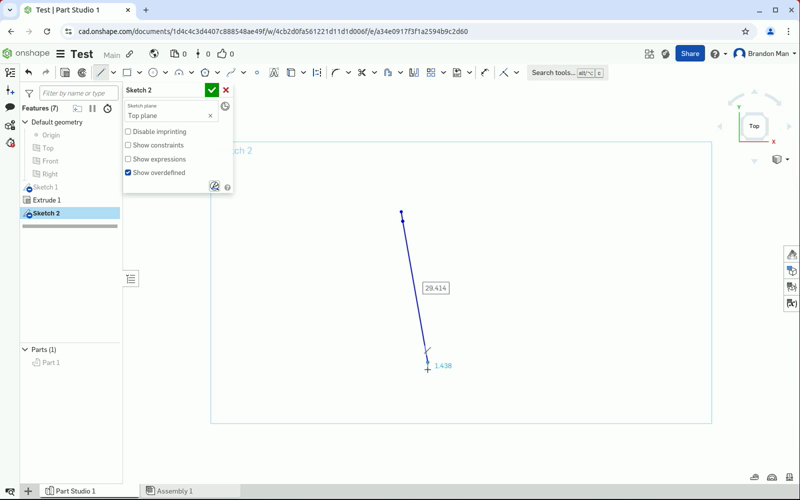
scroll(6)
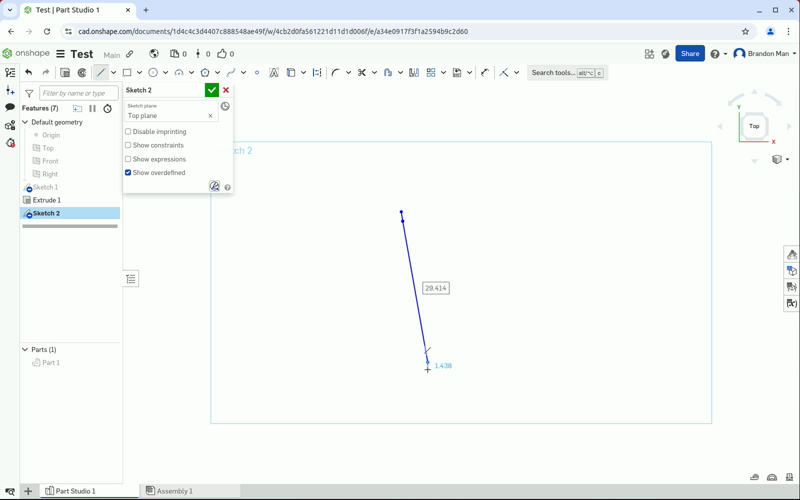
scroll(6)
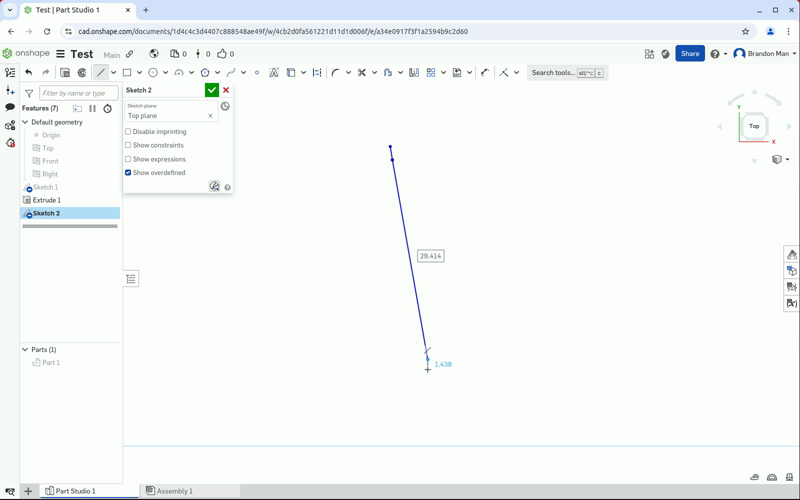
scroll(6)
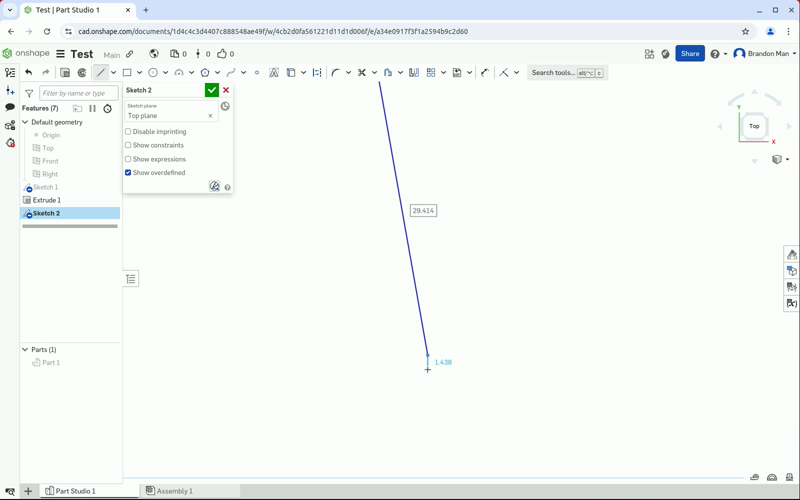
scroll(6)
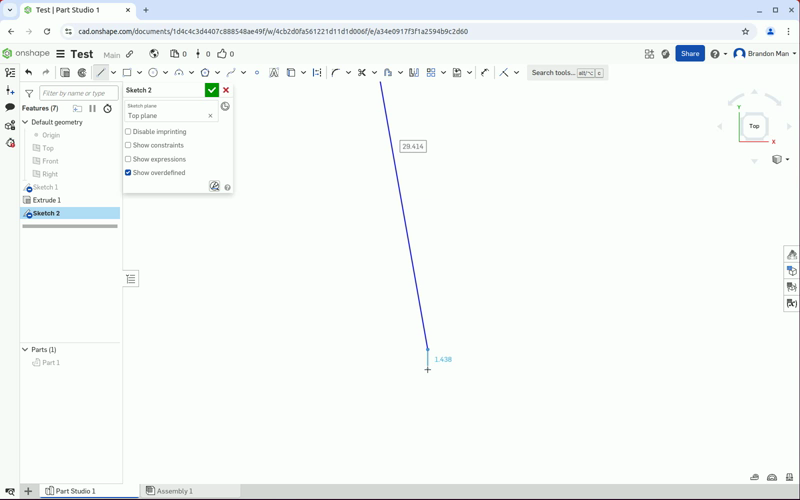
scroll(6)
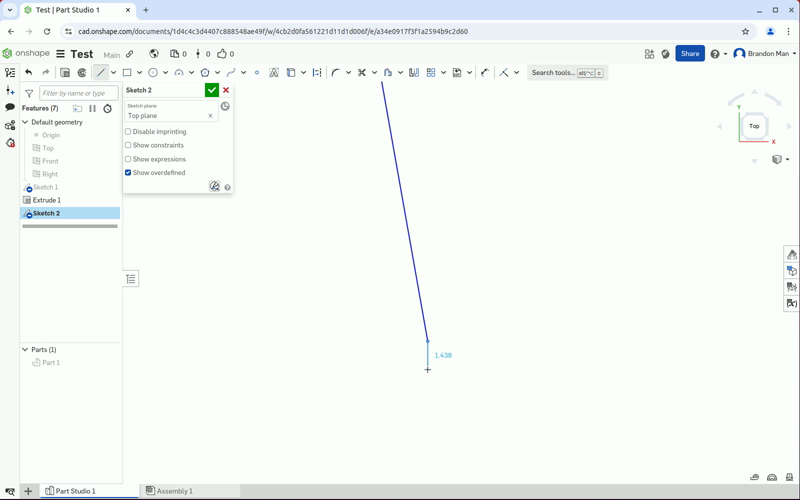
scroll(6)
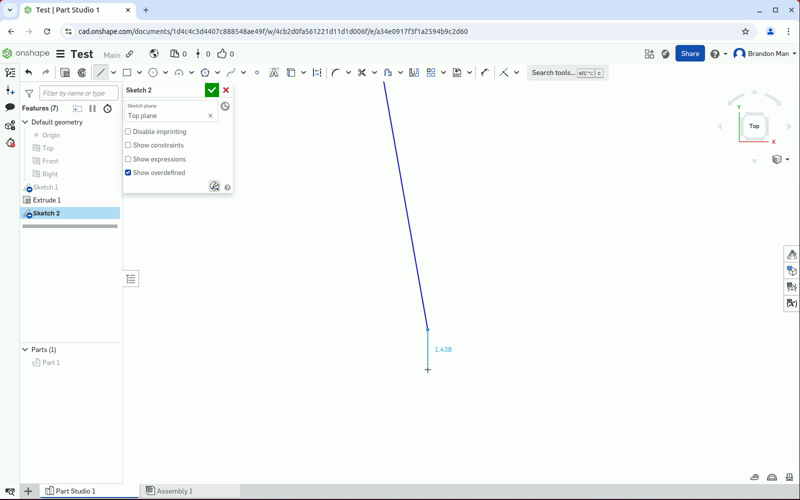
scroll(6)
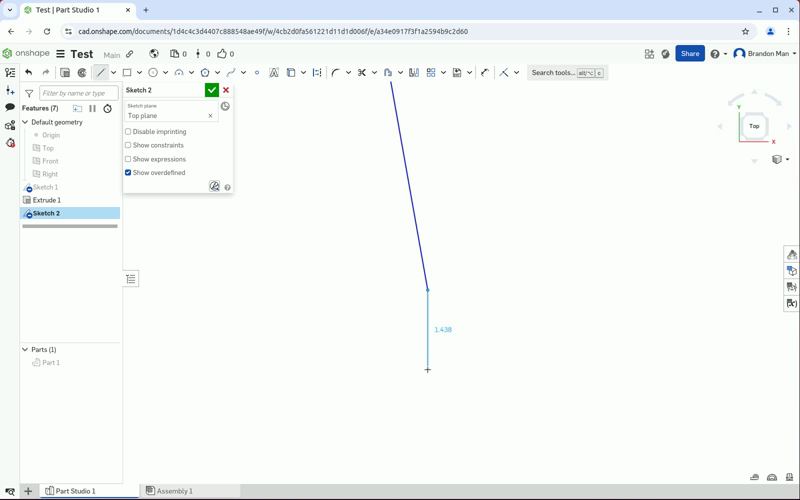
click(427, 369)
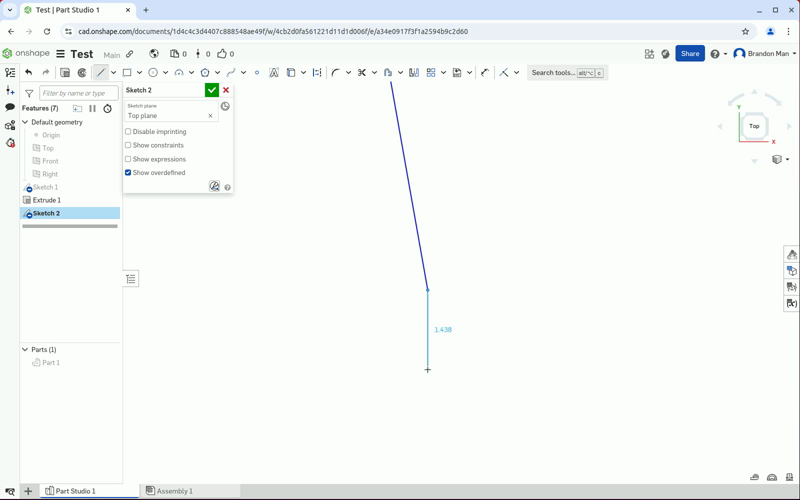
scroll(-6)
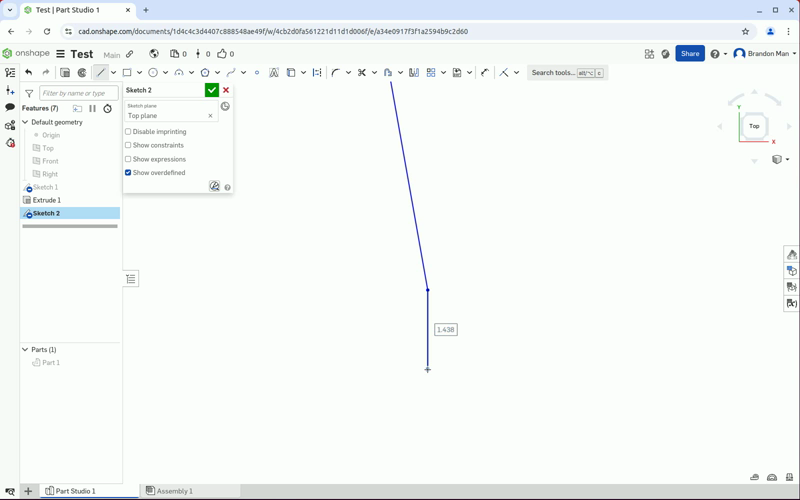
scroll(-6)
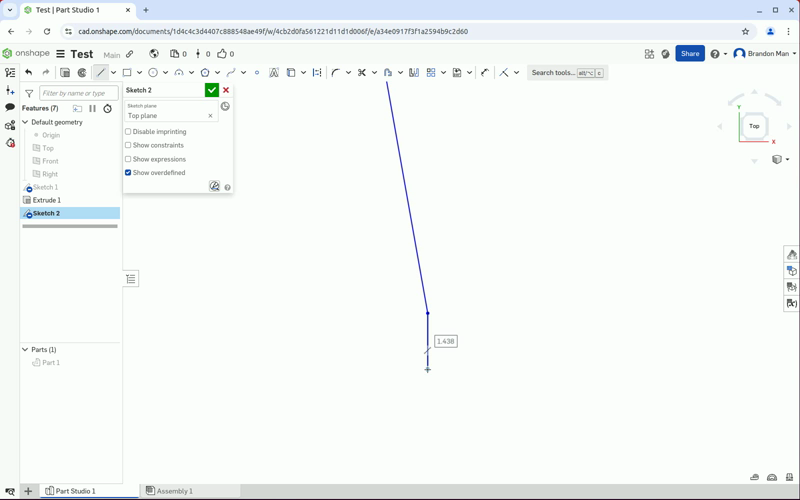
scroll(-6)
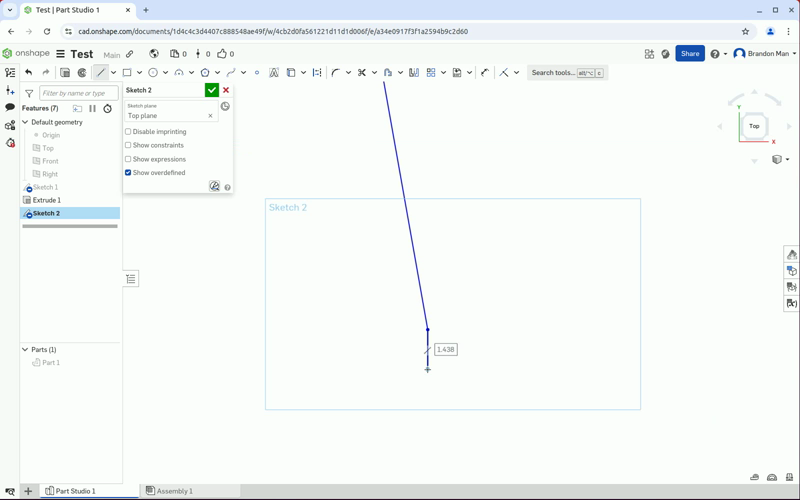
scroll(-6)
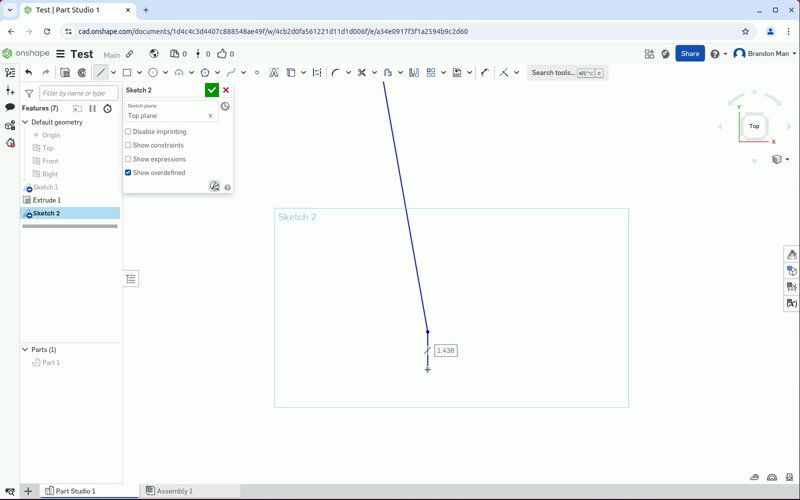
scroll(-6)
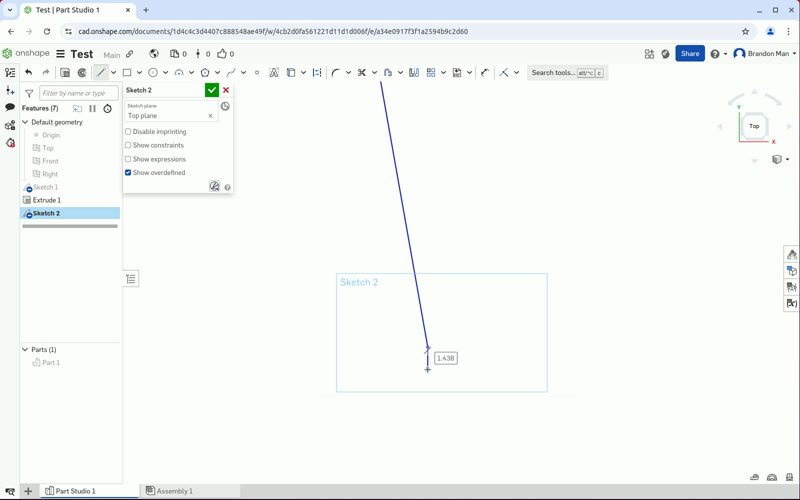
scroll(-6)
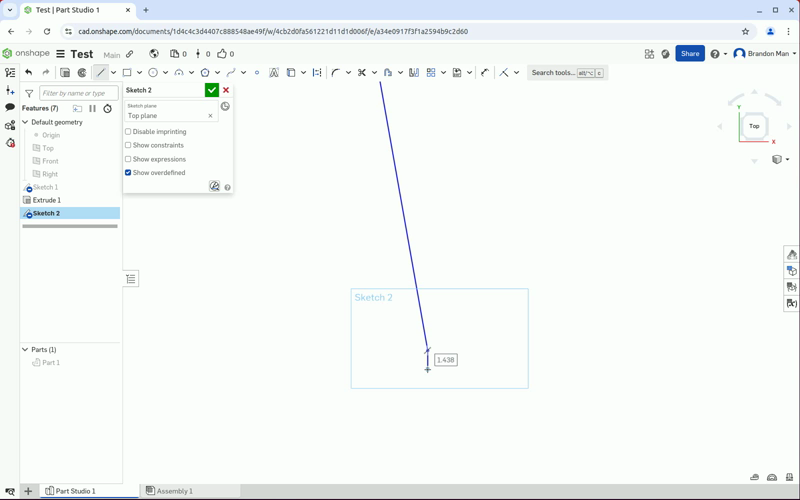
scroll(-6)
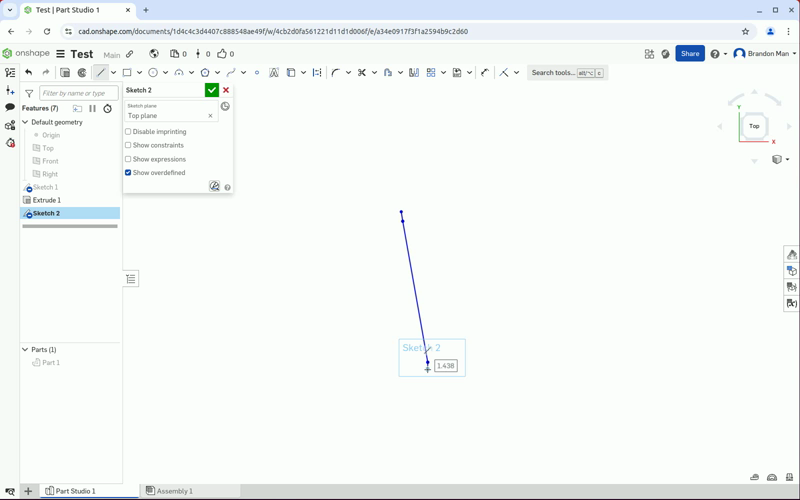
key_up(shift)
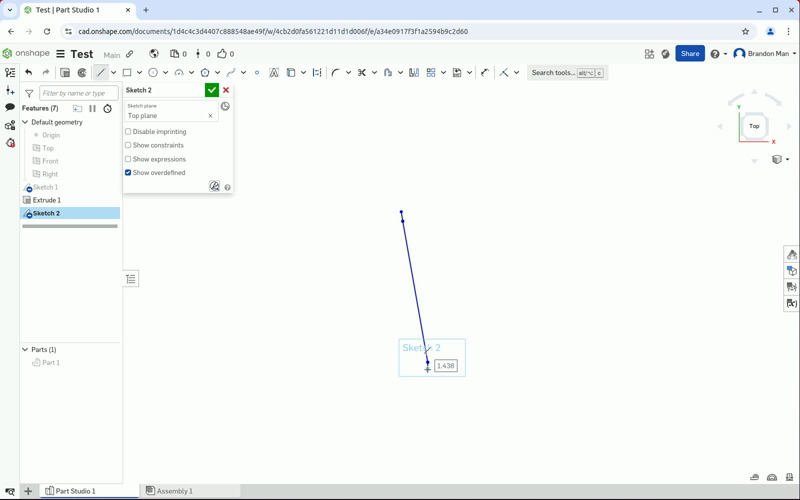
key_down(shift)
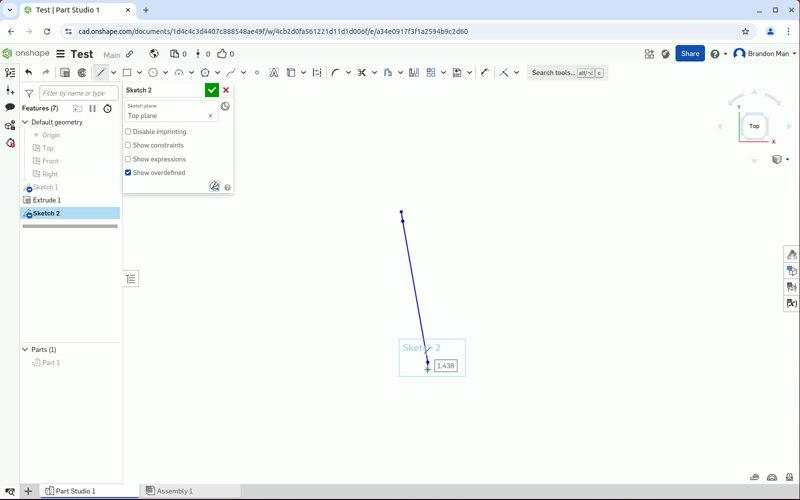
mouse_move(550, 266)
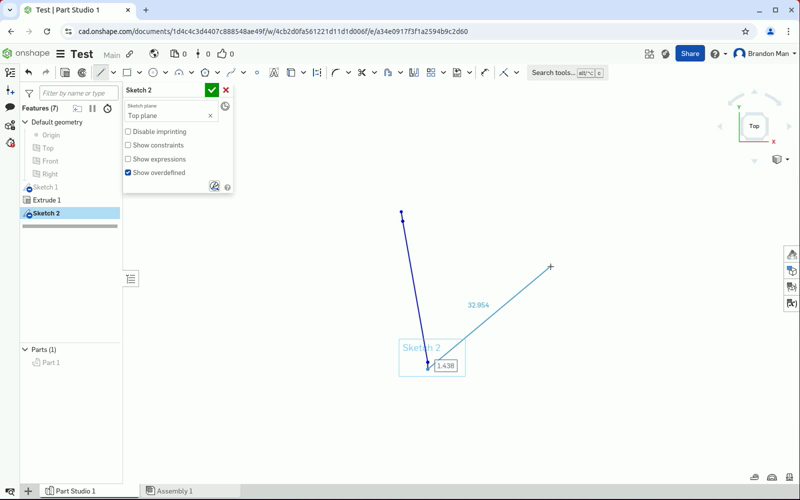
click(550, 266)
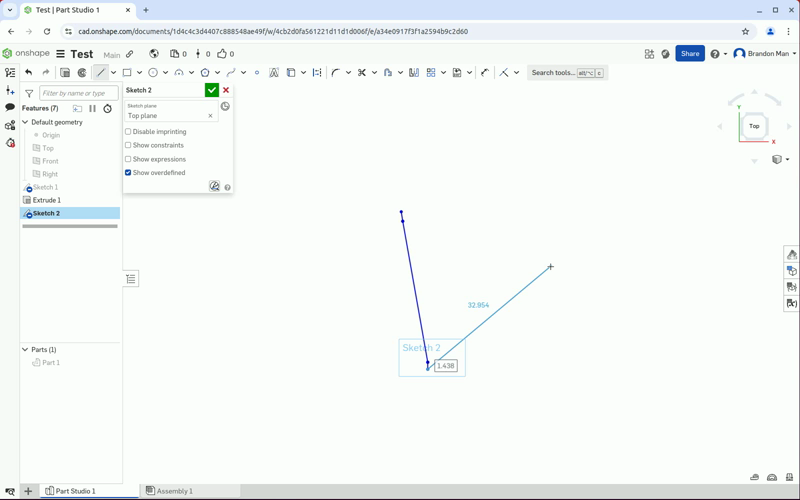
key_up(shift)
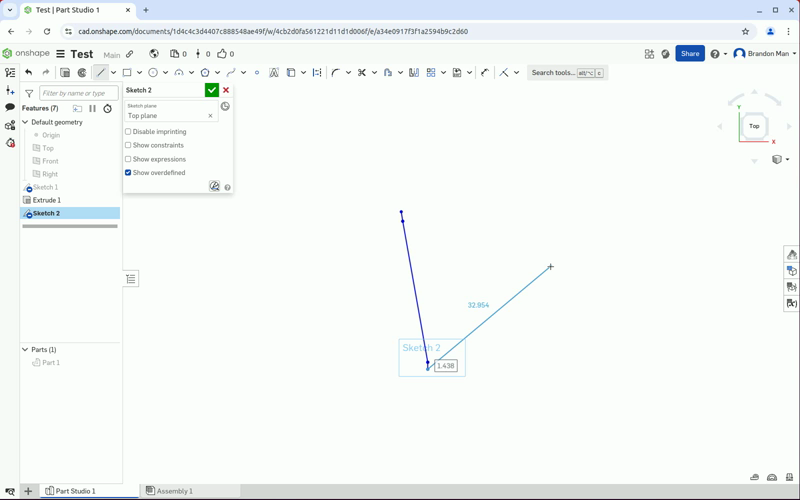
key_down(shift)
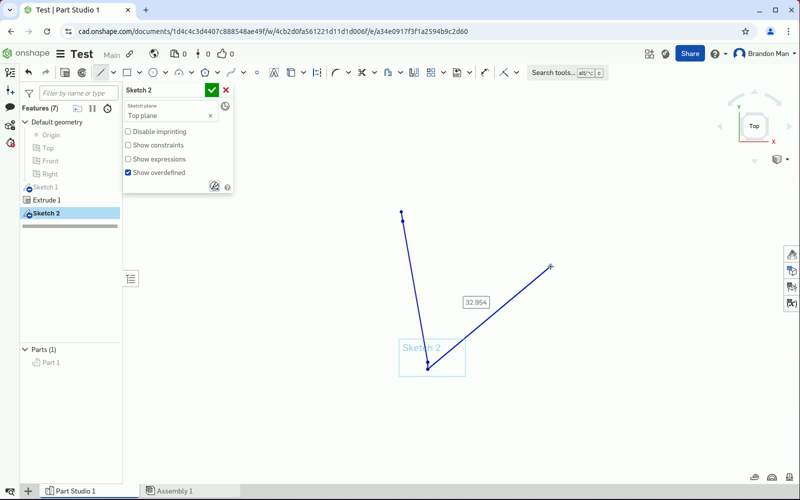
mouse_move(401, 211)
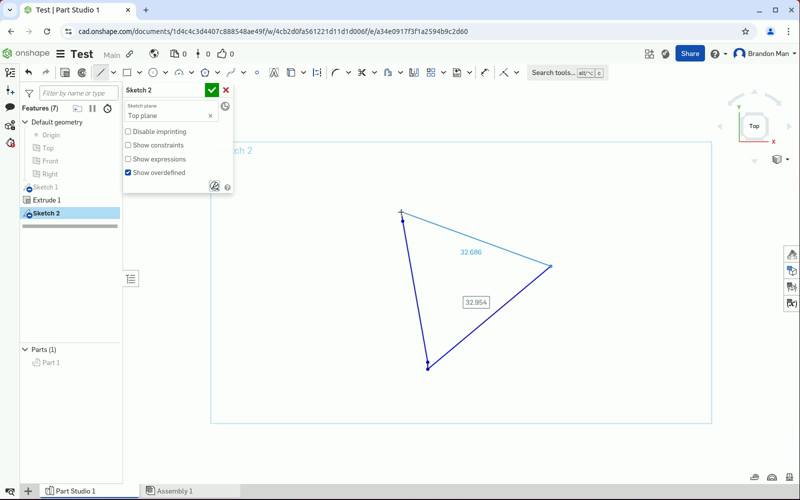
key_up(shift)
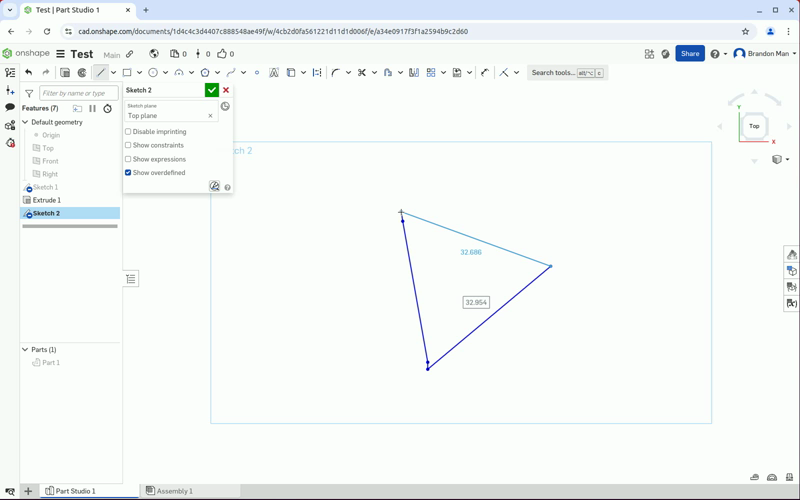
click(401, 211)
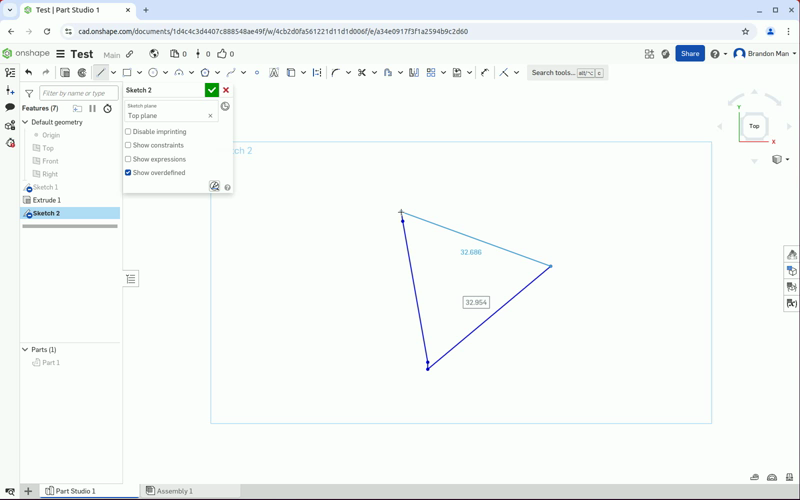
key(esc)
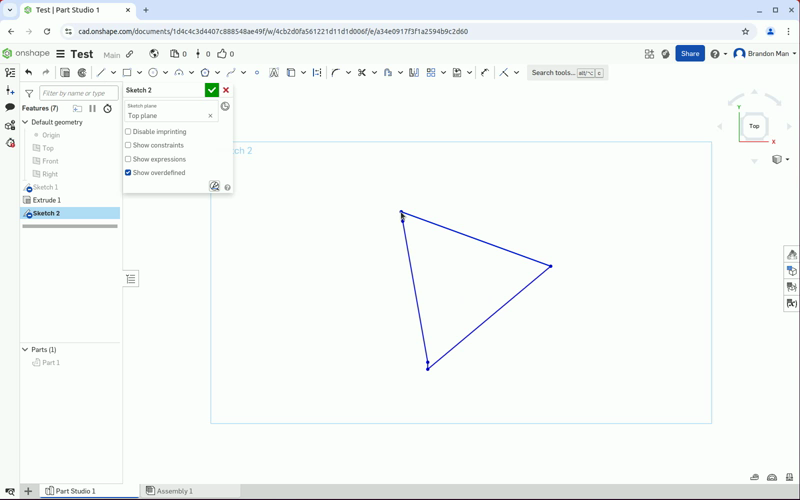
key(l)
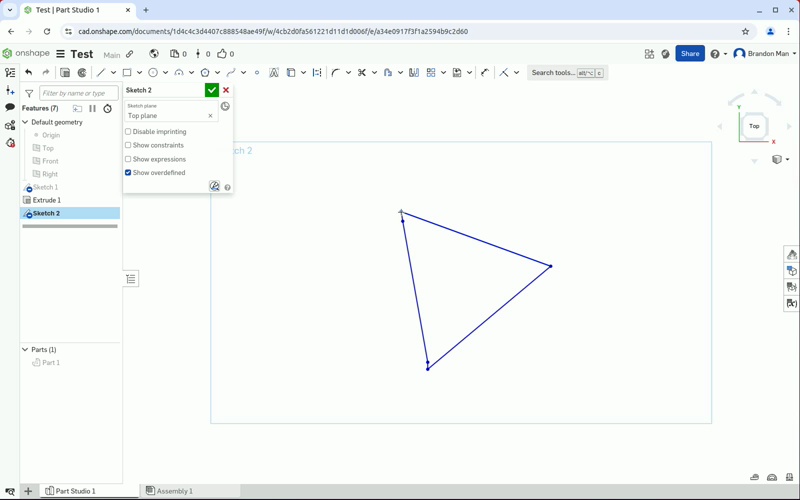
key_down(shift)
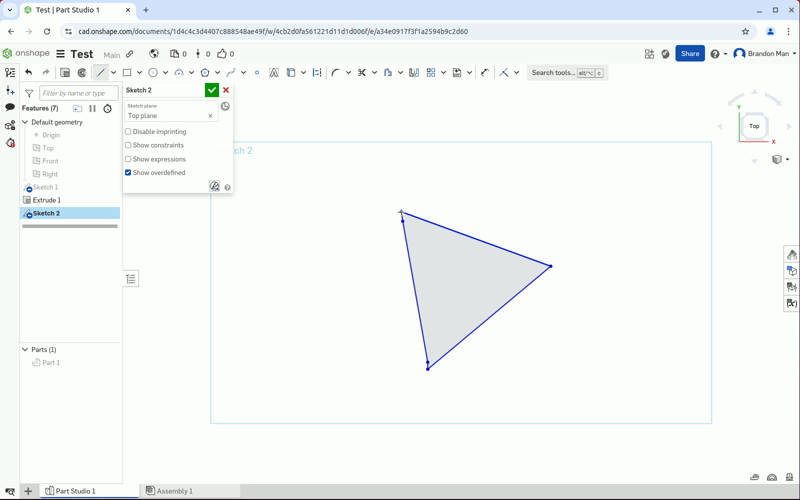
mouse_move(409, 221)
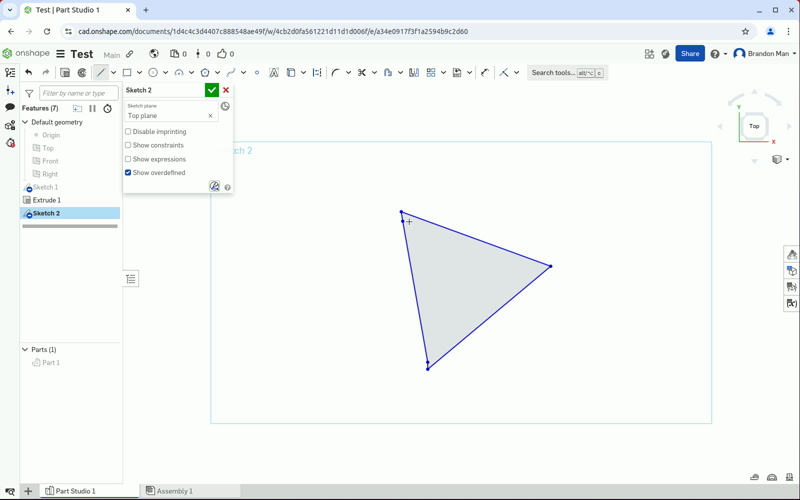
click(409, 221)
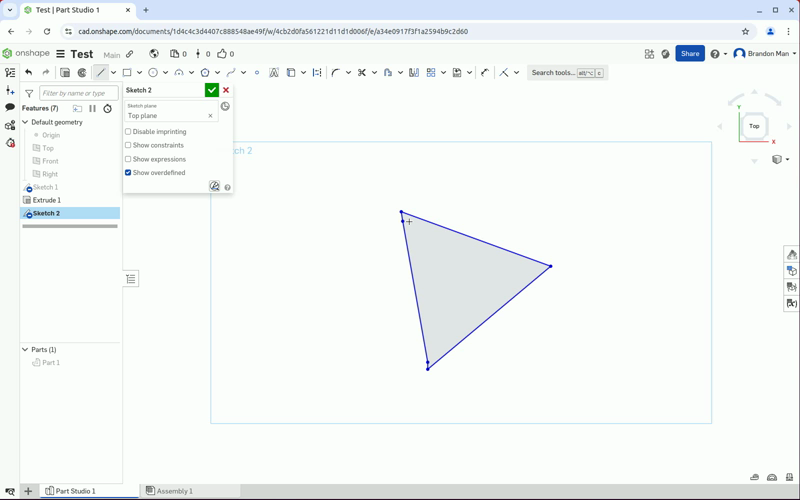
key_up(shift)
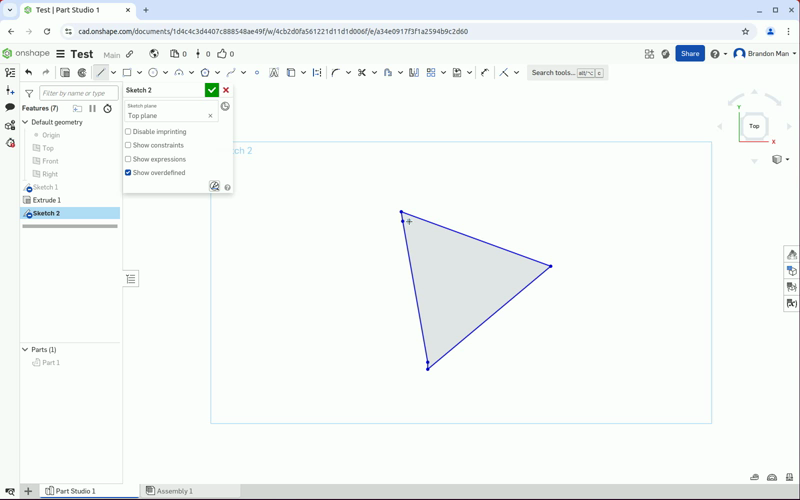
key_down(shift)
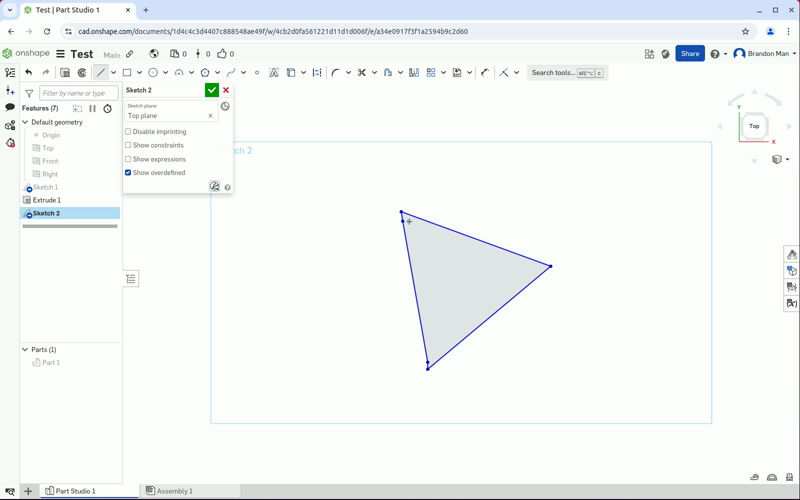
mouse_move(432, 357)
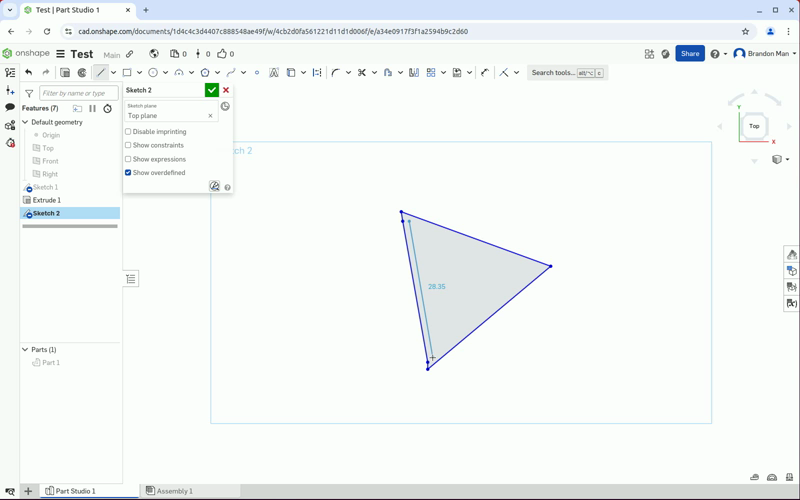
click(432, 357)
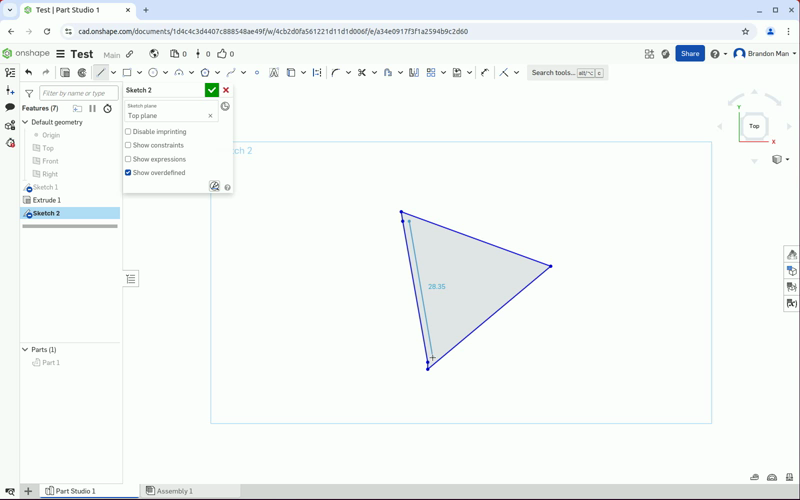
key_up(shift)
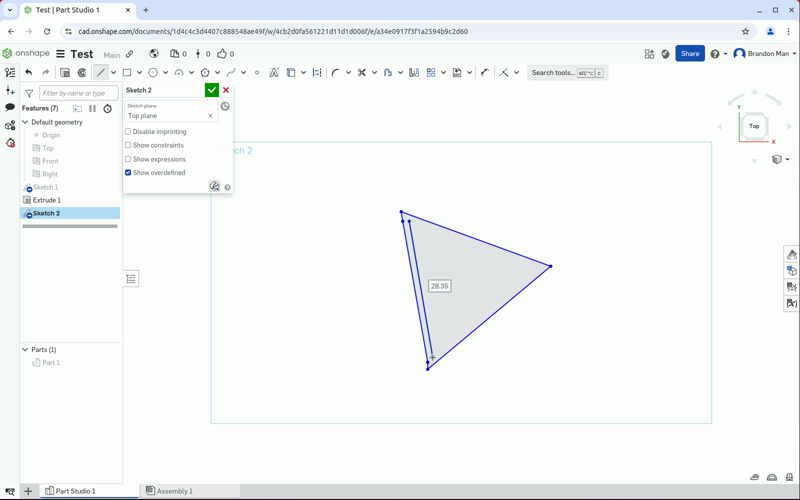
key_down(shift)
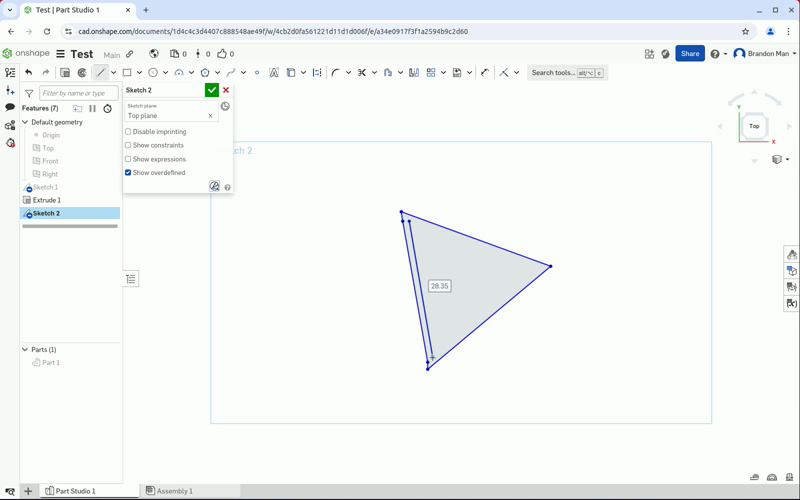
mouse_move(538, 269)
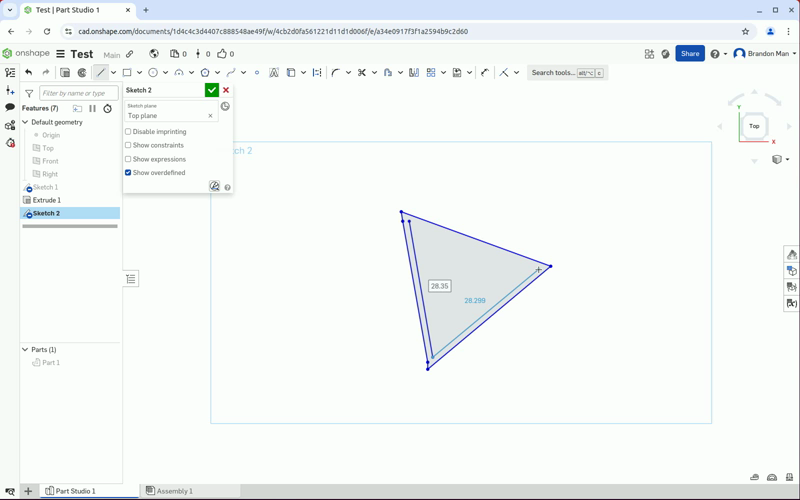
click(538, 269)
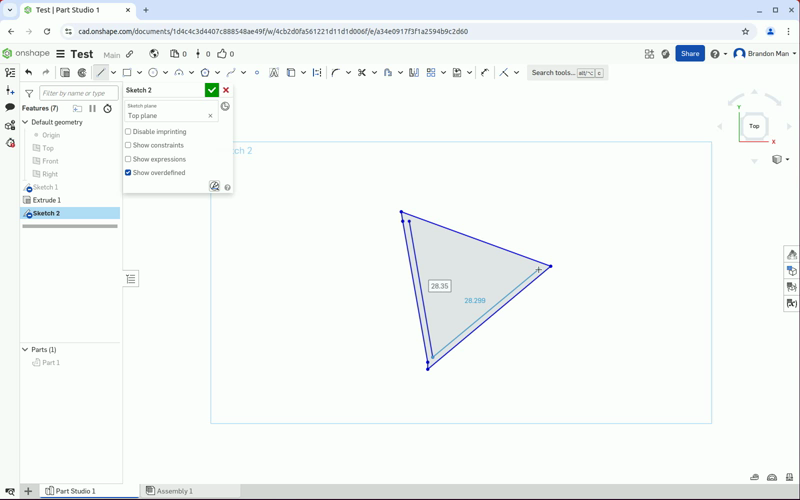
key_up(shift)
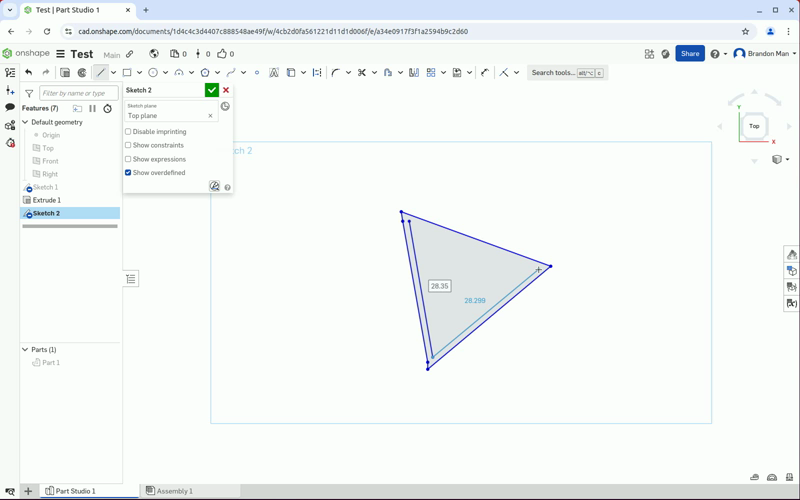
key_down(shift)
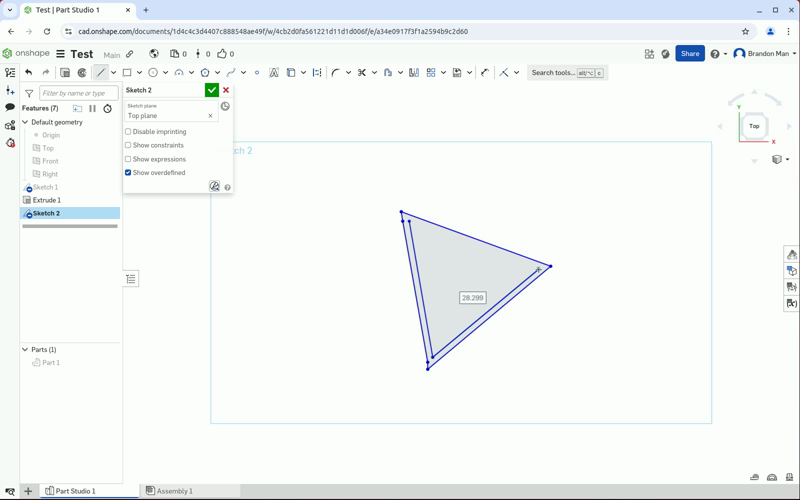
mouse_move(409, 221)
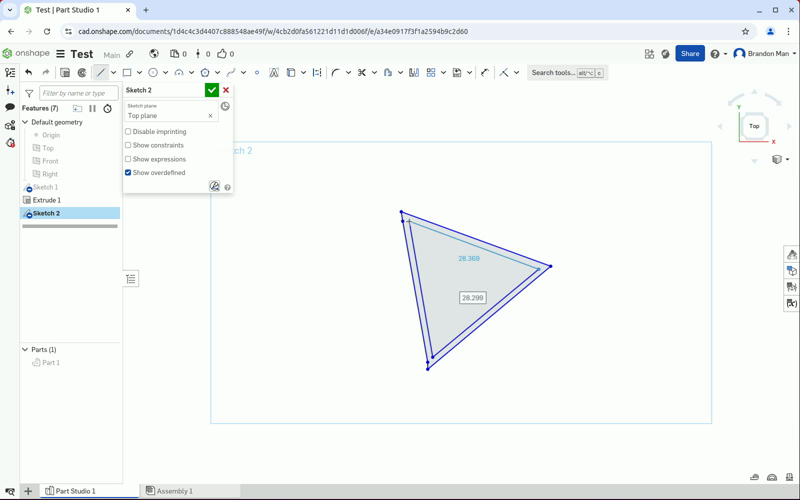
key_up(shift)
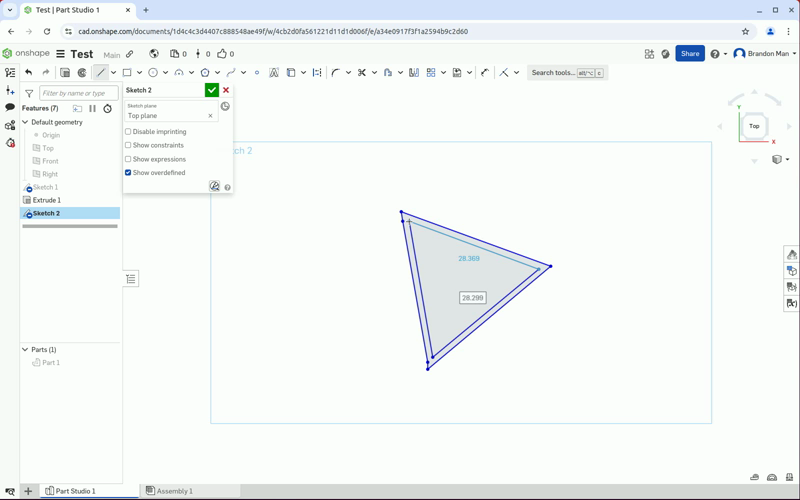
click(409, 221)
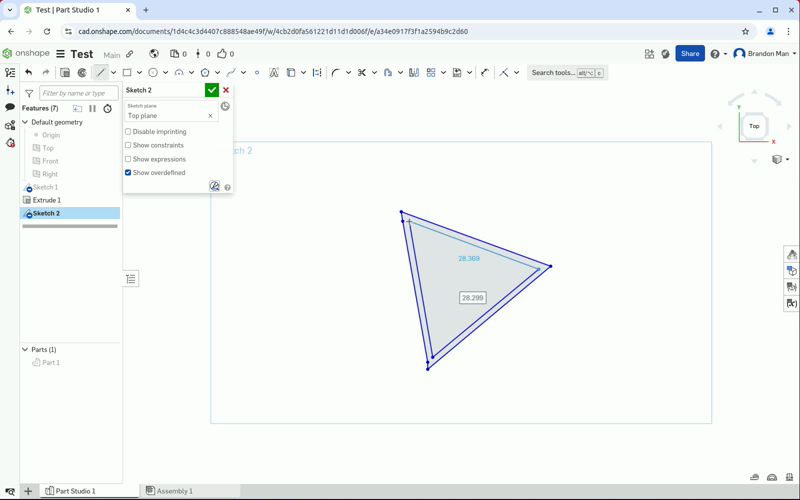
key(esc)
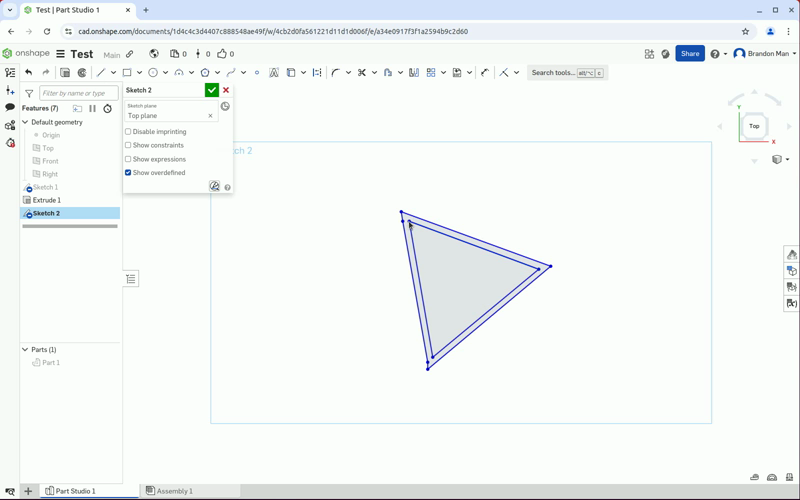
mouse_move(424, 328)
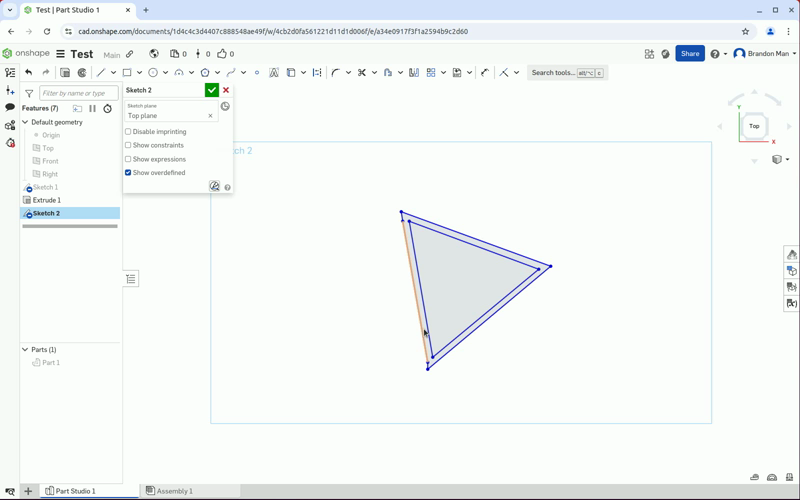
click(424, 328)
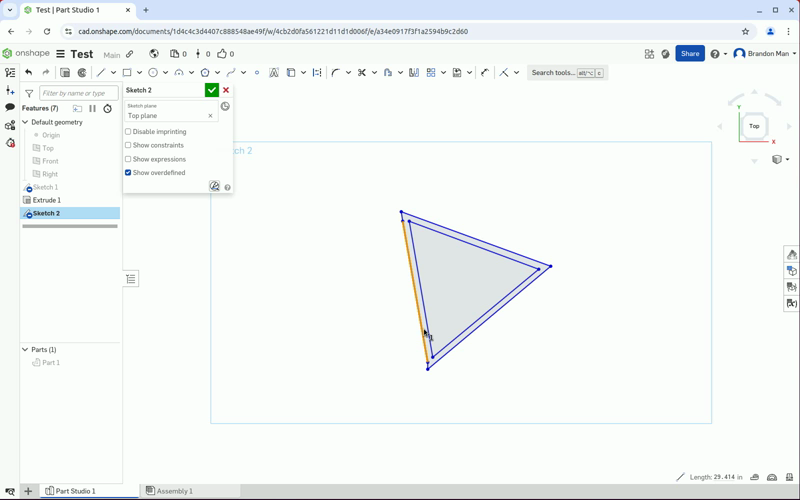
mouse_move(73, 352)
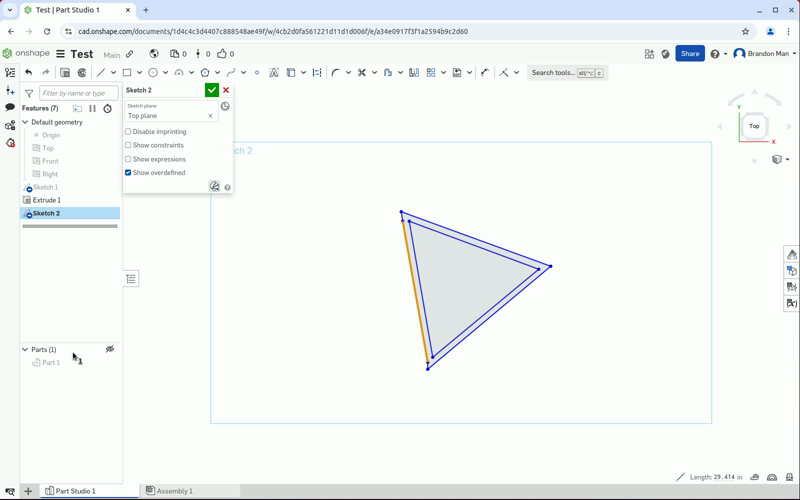
key(shift+y)
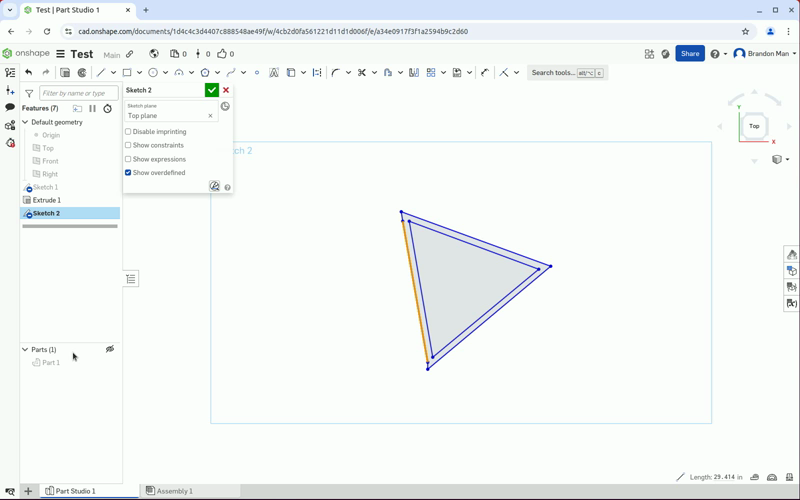
key(shift+e)
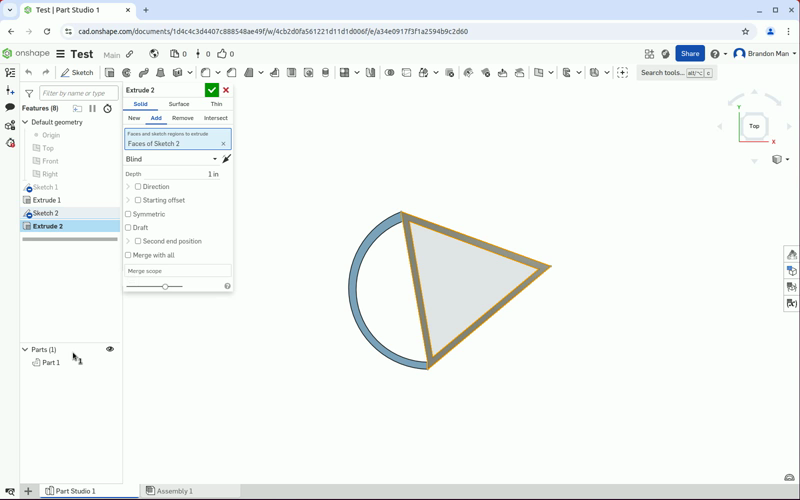
mouse_move(143, 106)
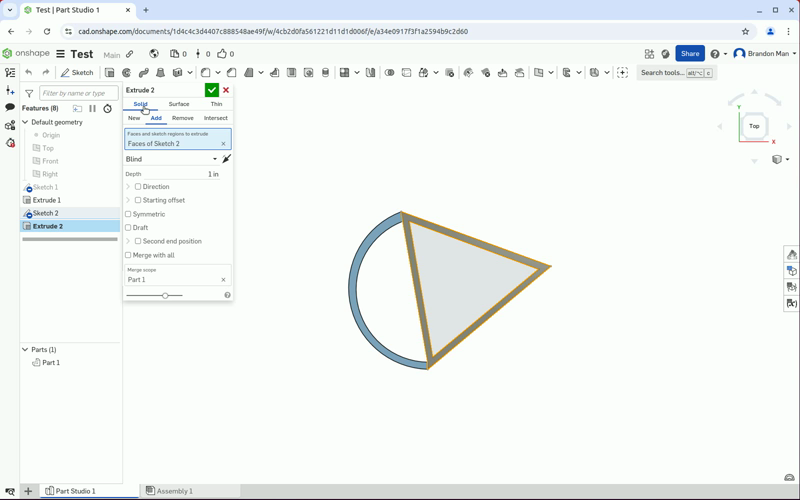
click(143, 106)
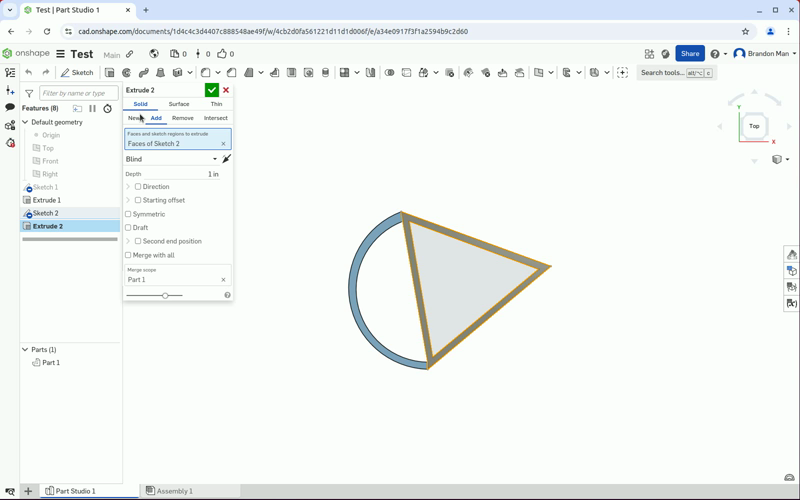
mouse_move(137, 120)
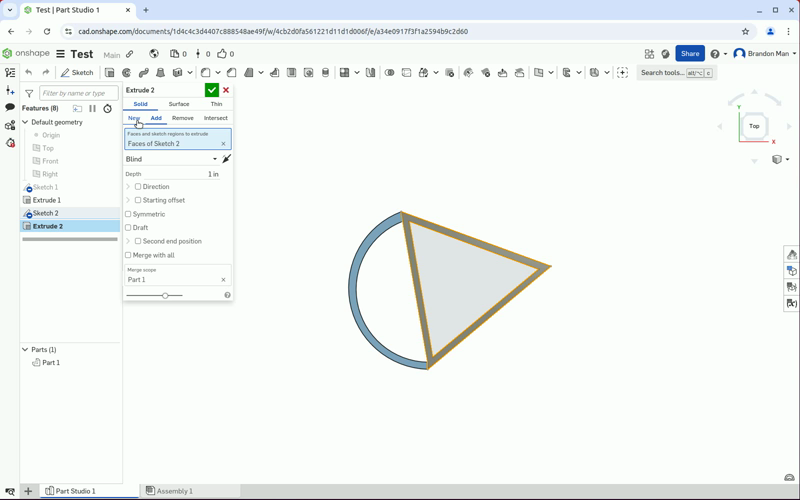
click(137, 120)
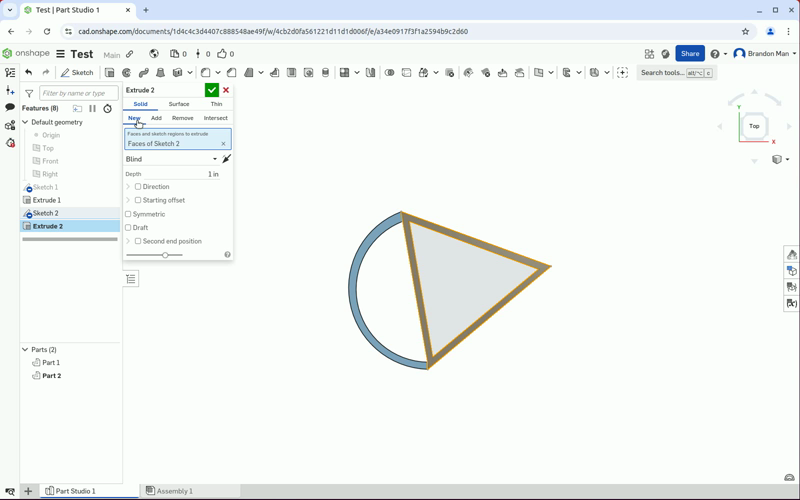
key(tab, 4)
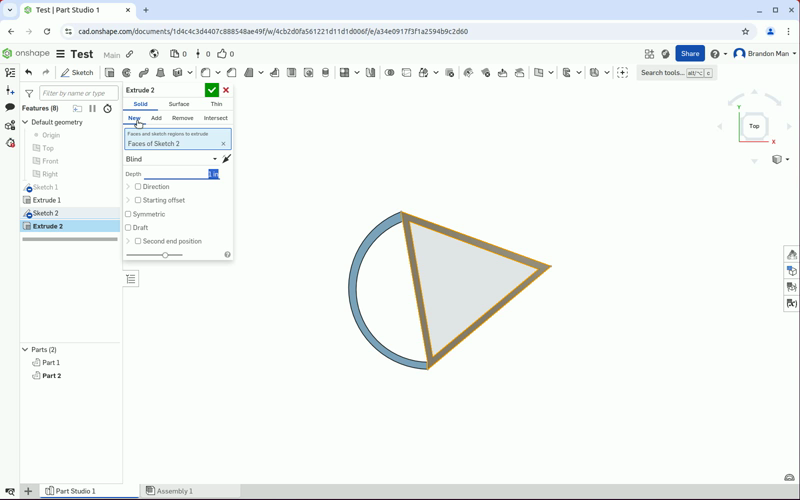
text(17.331)
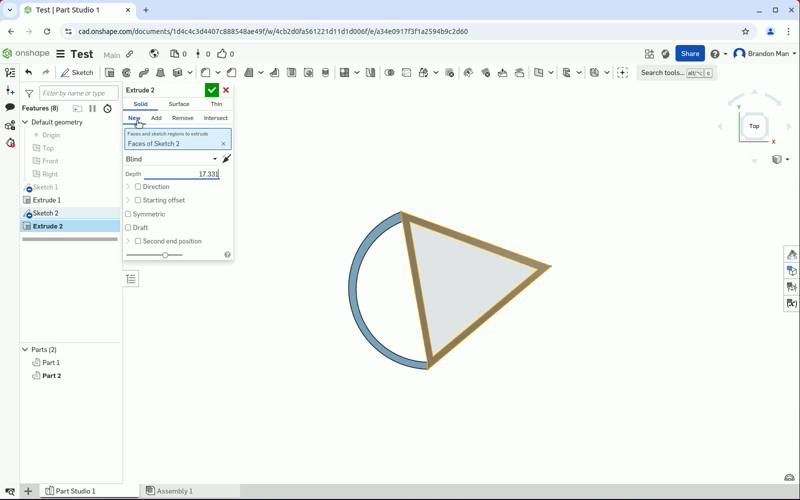
key(enter)
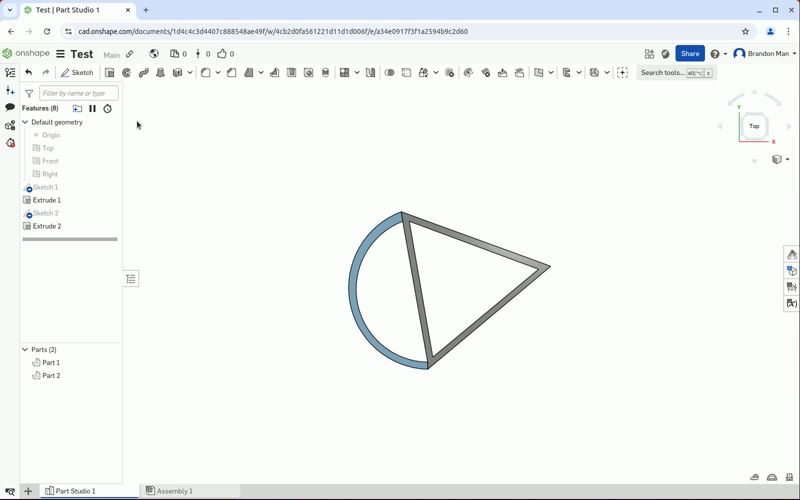
key(shift+h)
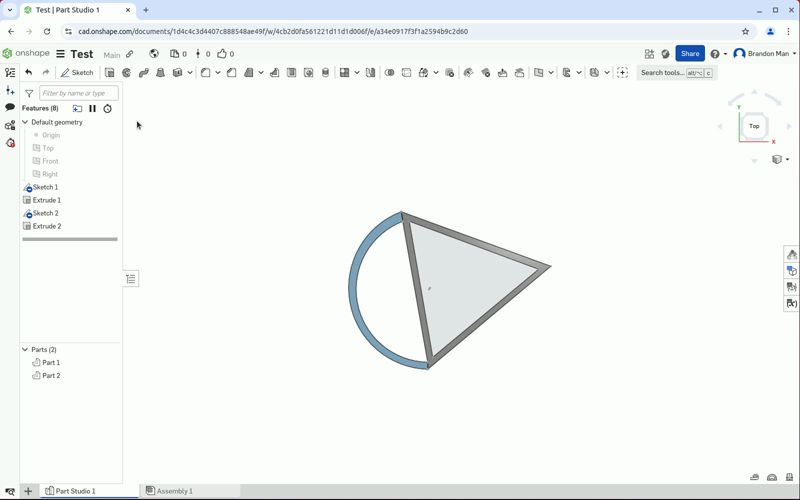
key(shift+h)
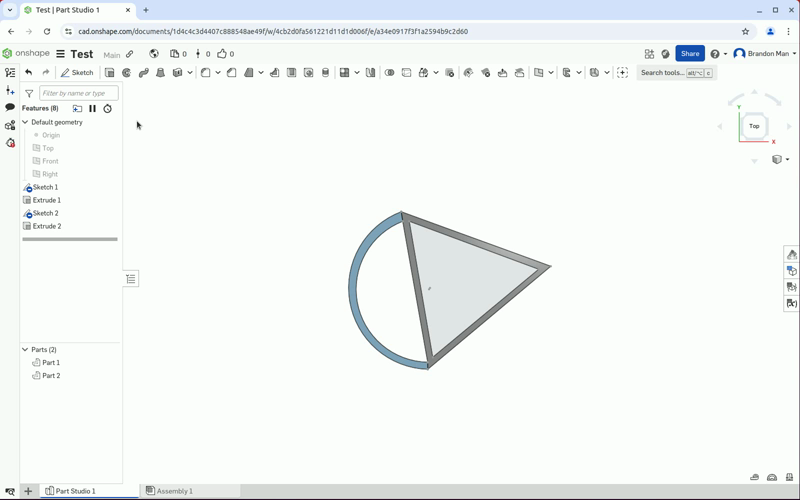
key(shift+7)
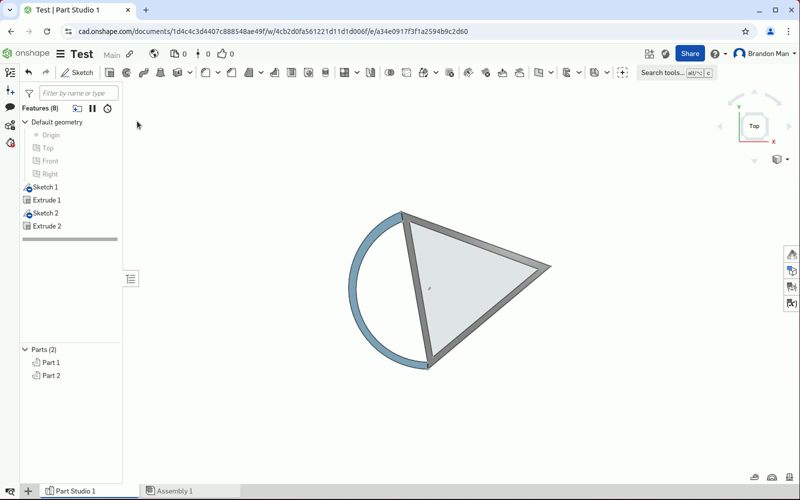
key(up, 3)
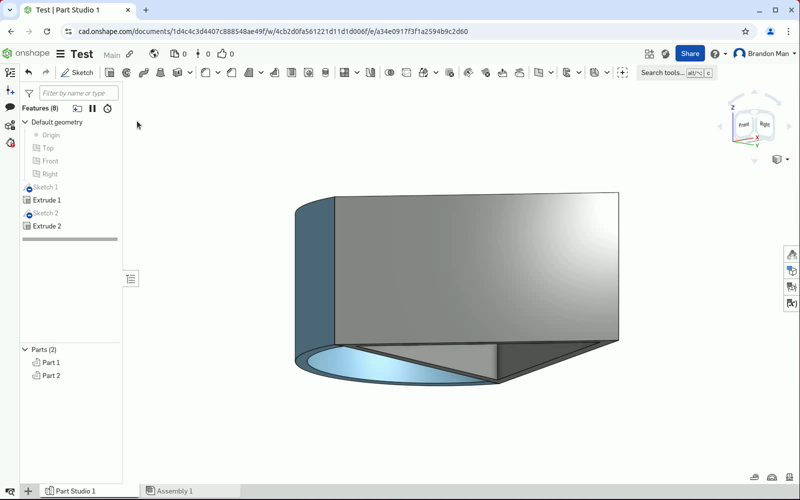
key(left, 3)
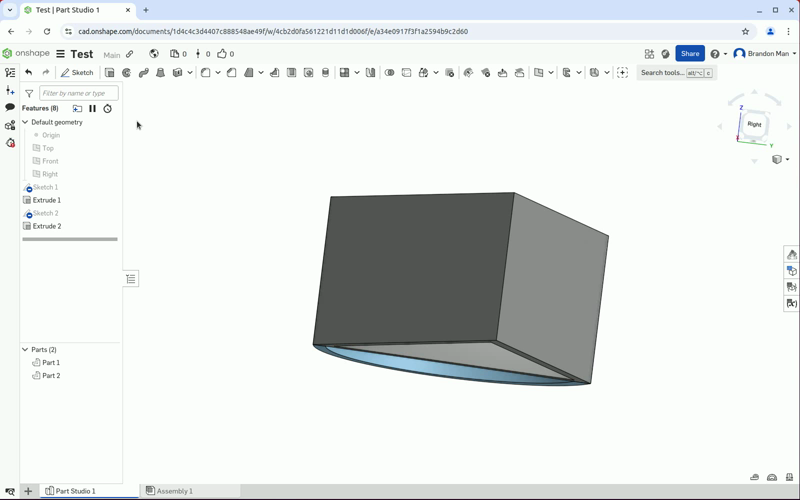
key(right, 3)
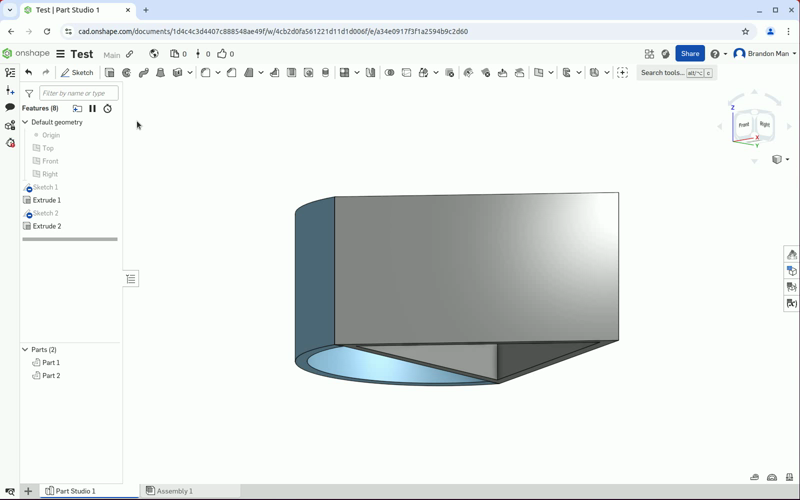
key(down, 3)
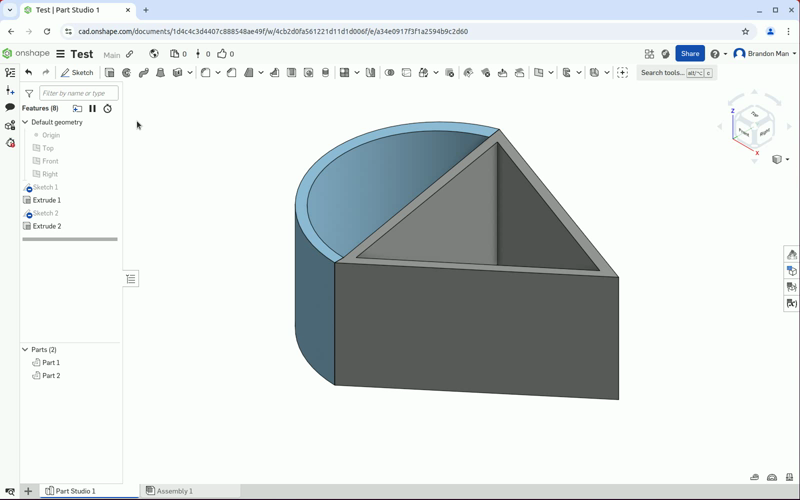
mouse_move(73, 189)
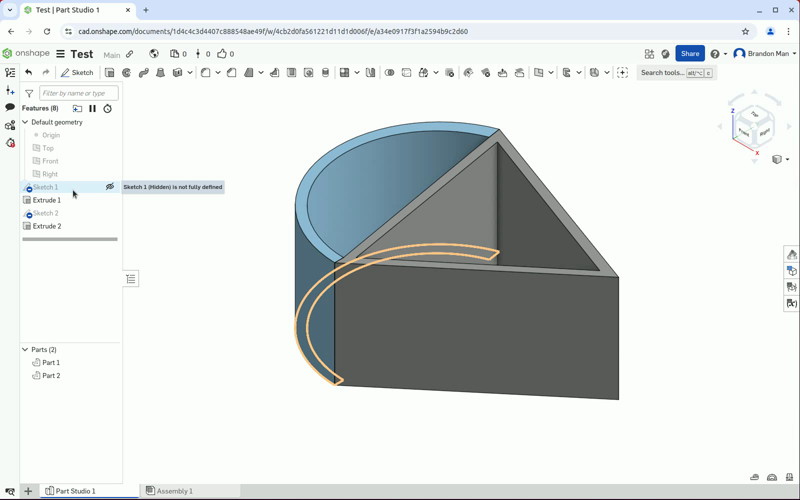
click(73, 189)